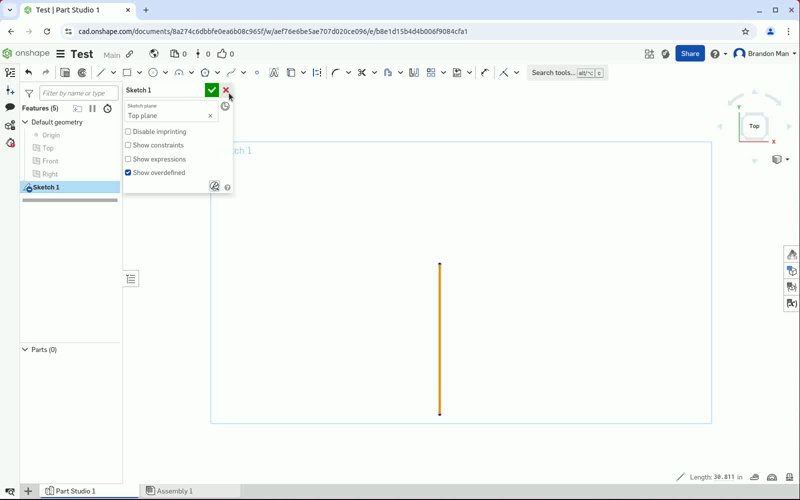
key(shift+h)
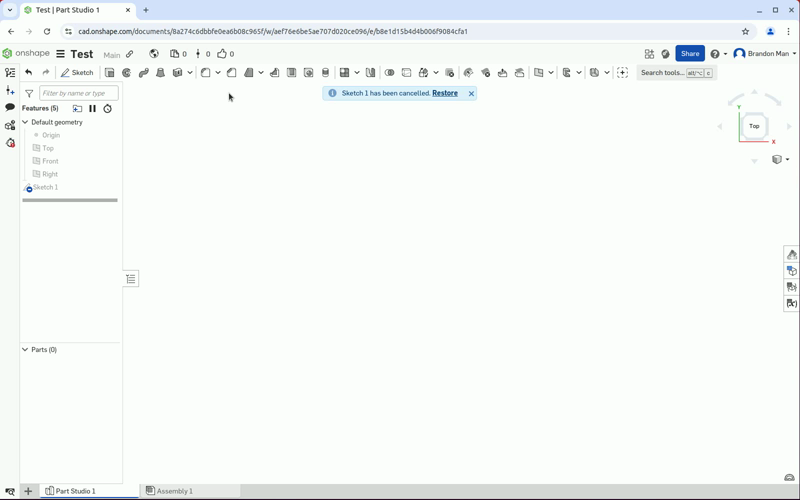
mouse_move(73, 352)
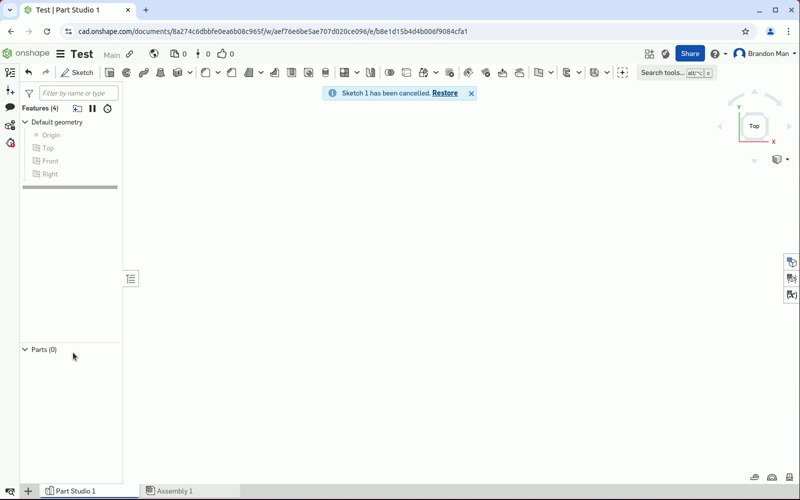
key(y)
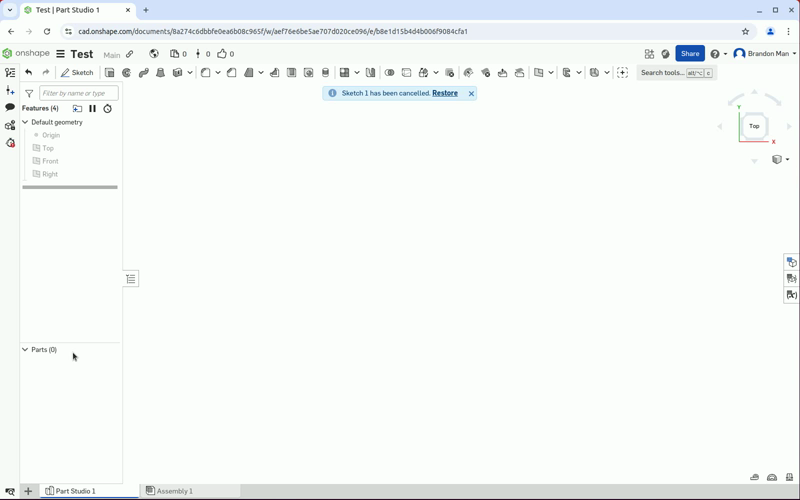
key(shift+p)
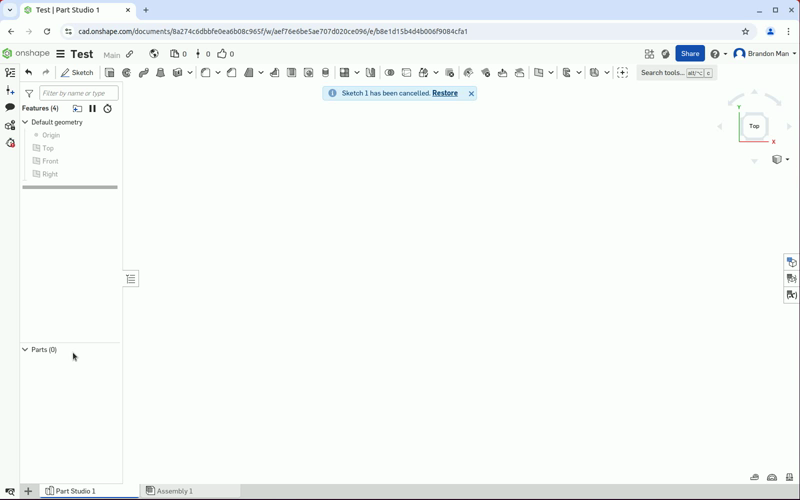
key(space)
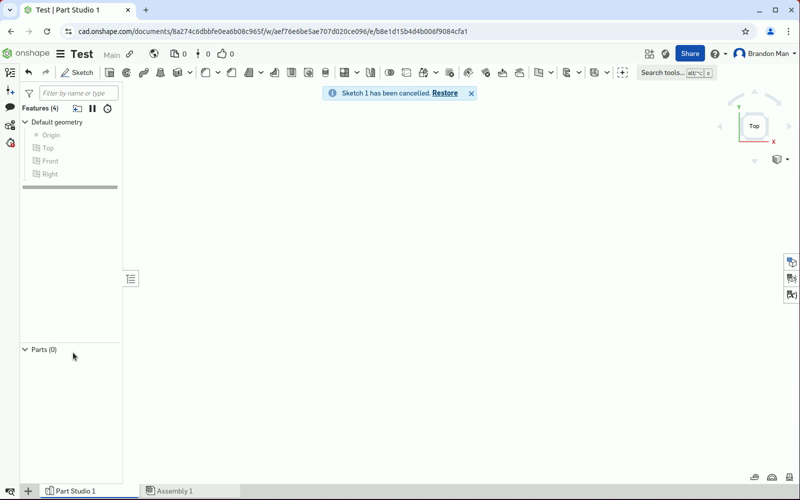
key_down(shift)
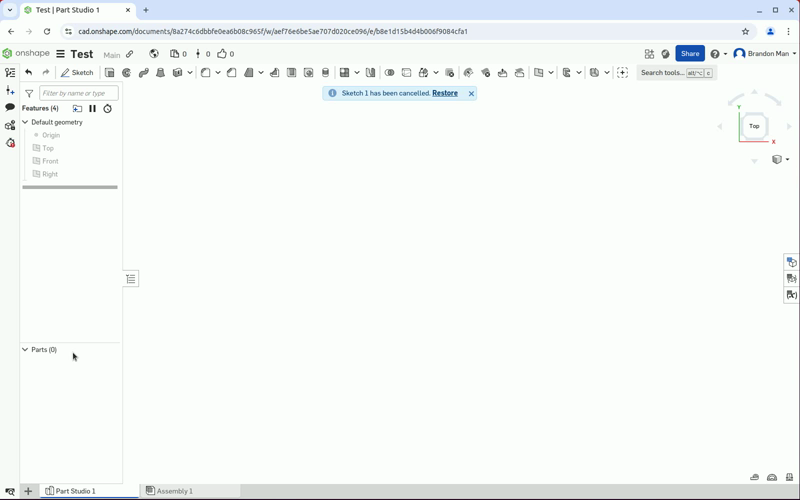
key(up)
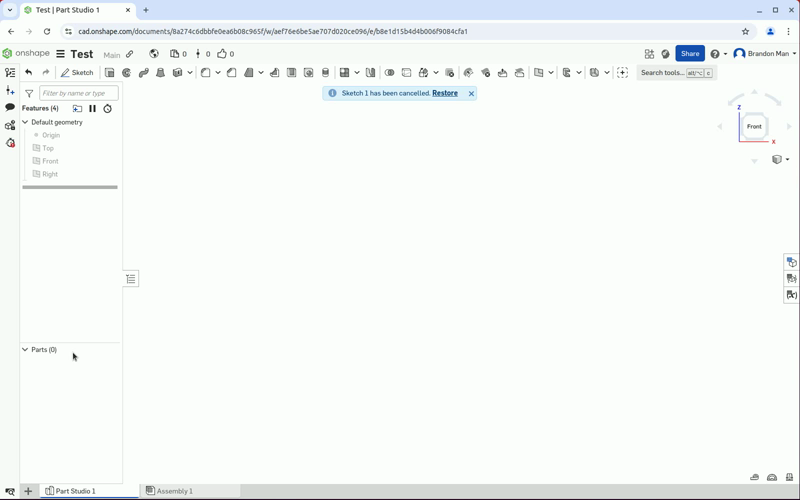
key_up(shift)
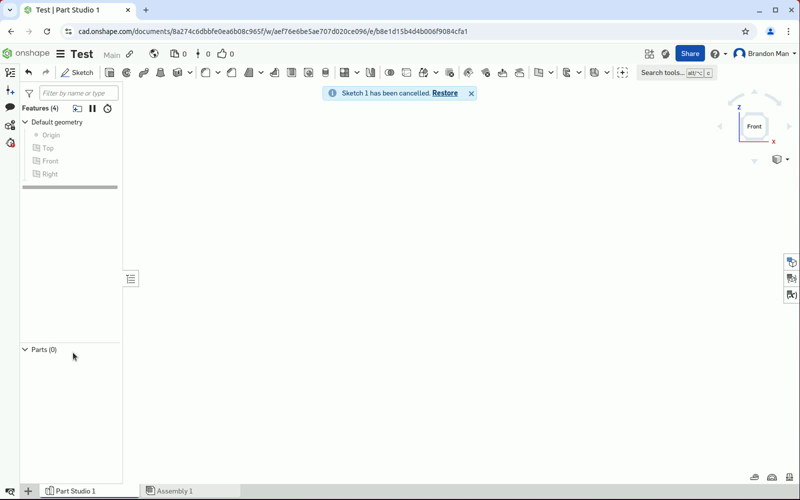
mouse_move(73, 352)
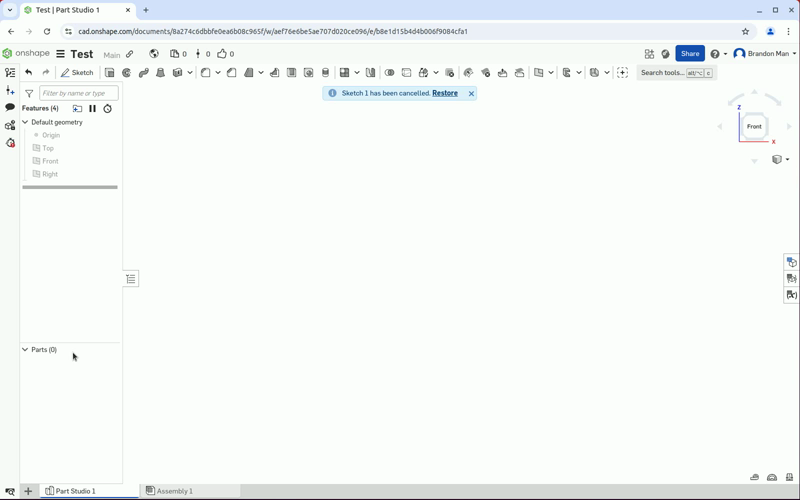
key(shift+y)
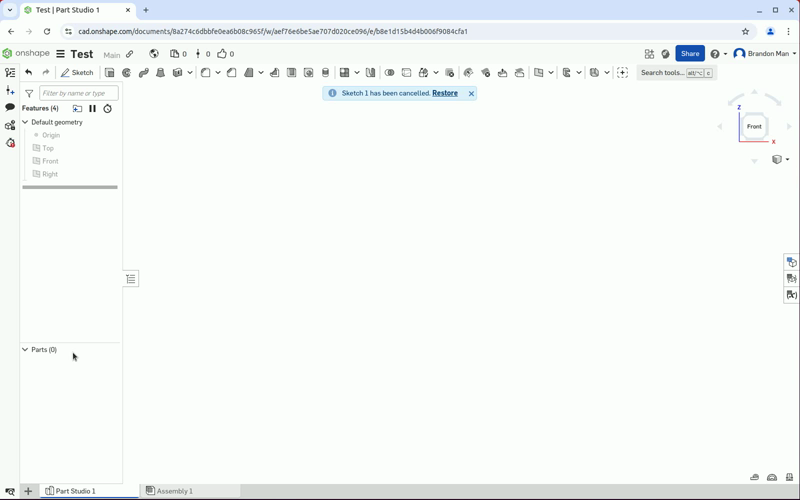
key(shift+s)
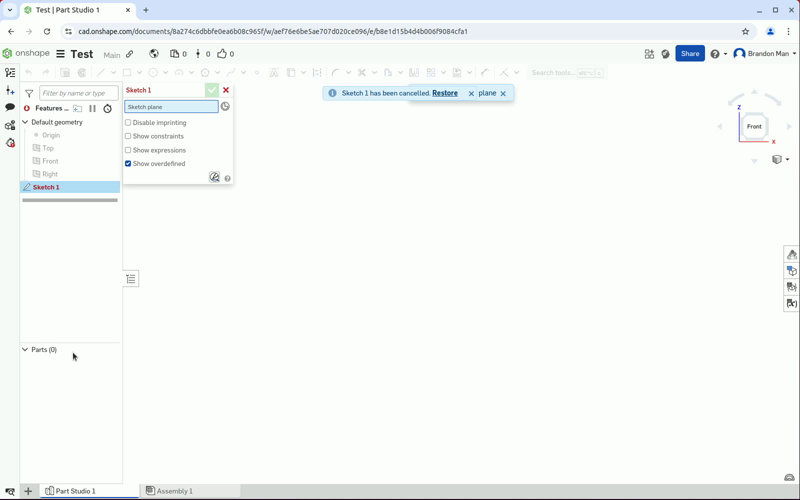
mouse_move(73, 163)
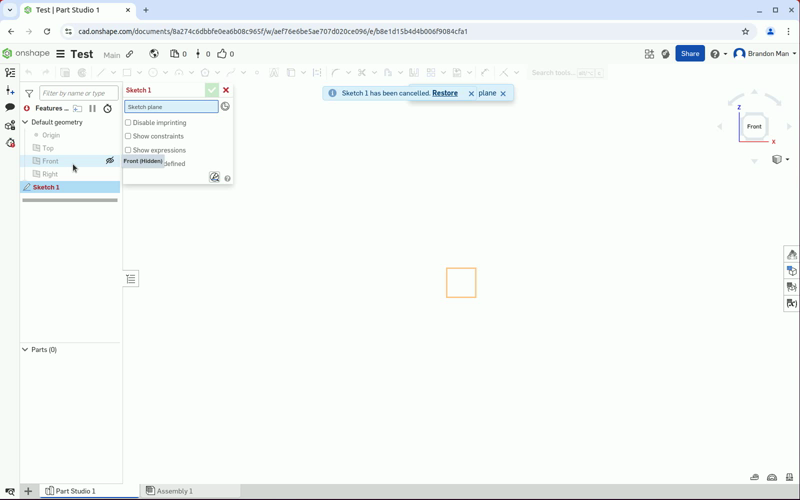
click(73, 163)
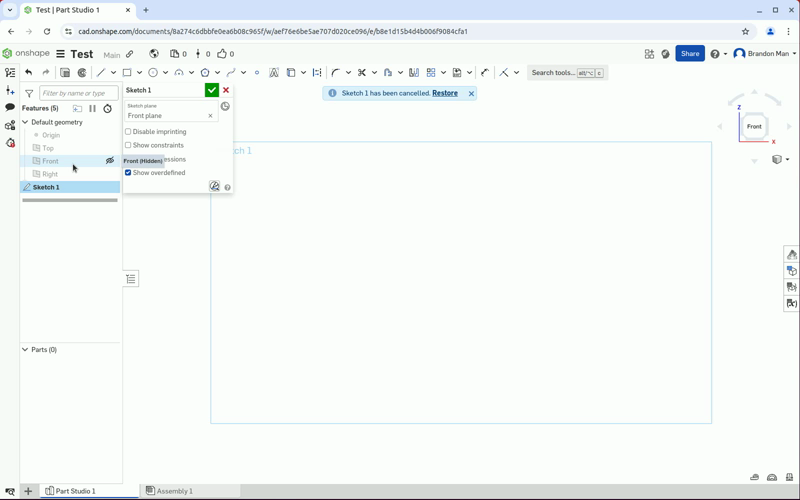
mouse_move(73, 352)
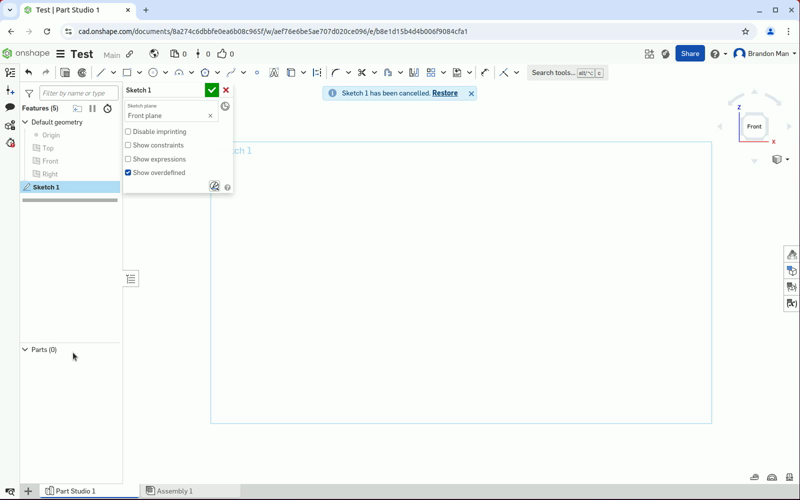
key(y)
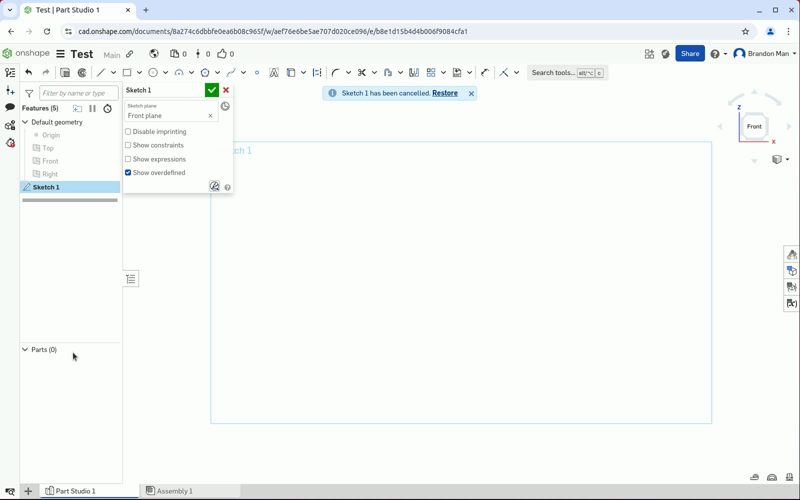
key(l)
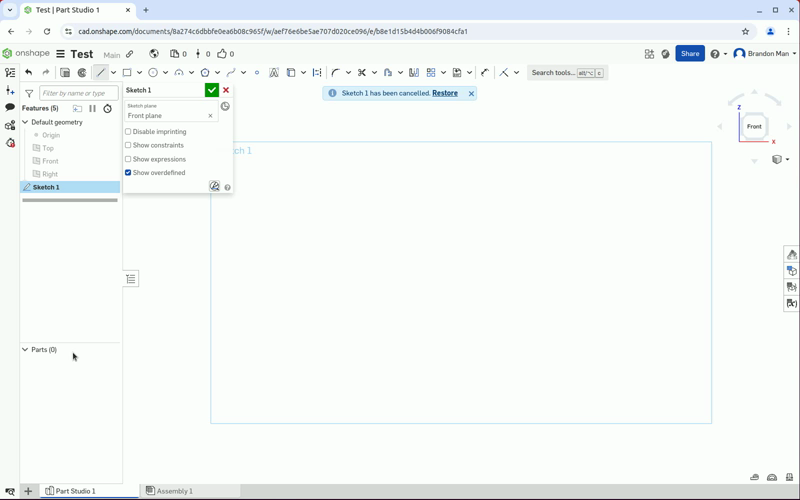
key_down(shift)
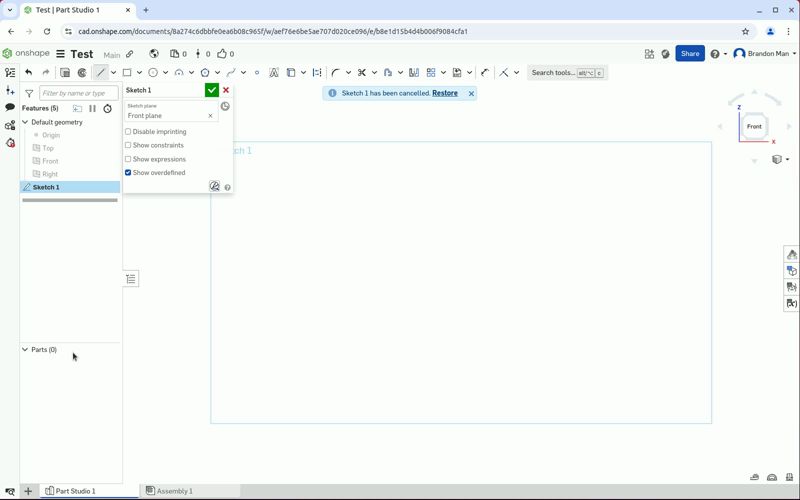
mouse_move(460, 282)
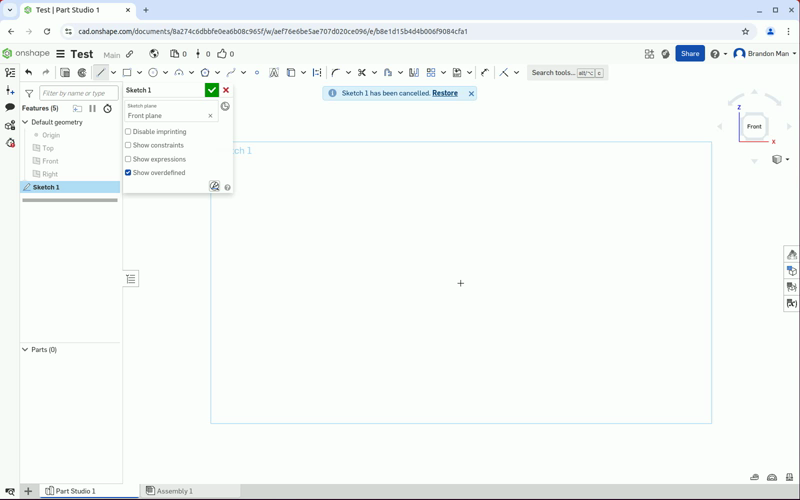
click(460, 282)
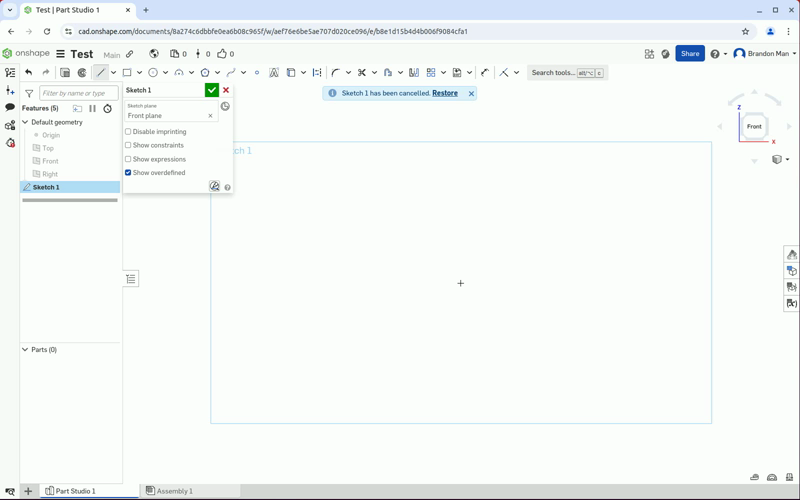
key_up(shift)
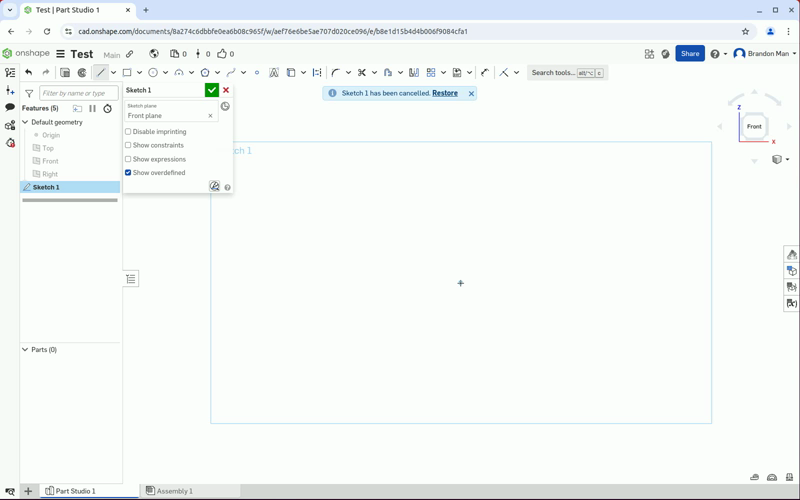
key_down(shift)
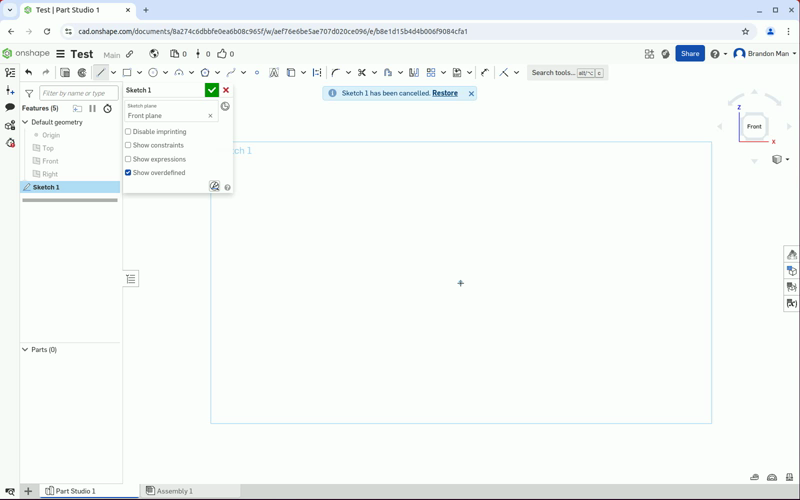
mouse_move(573, 282)
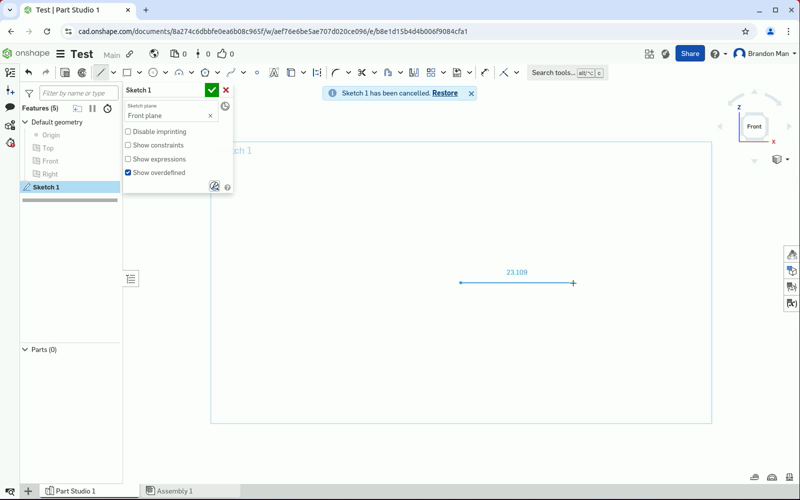
click(573, 282)
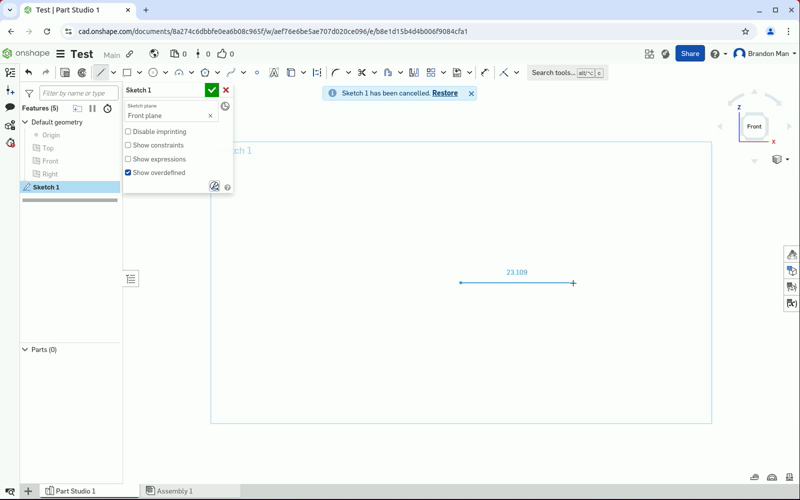
key_up(shift)
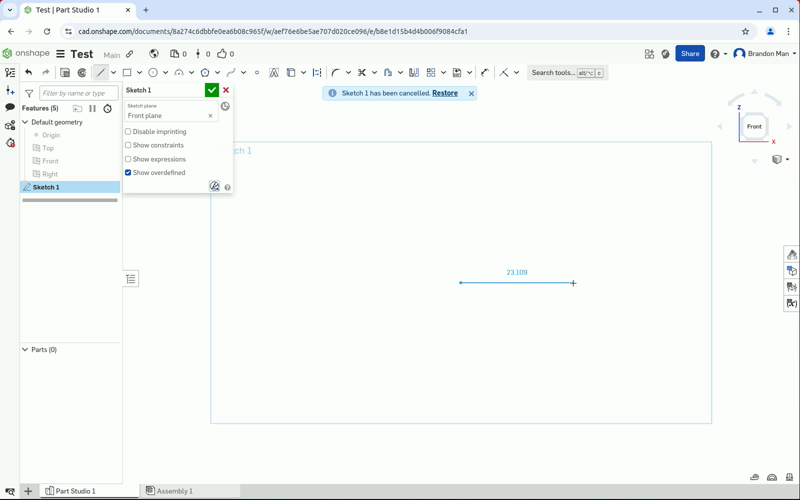
key_down(shift)
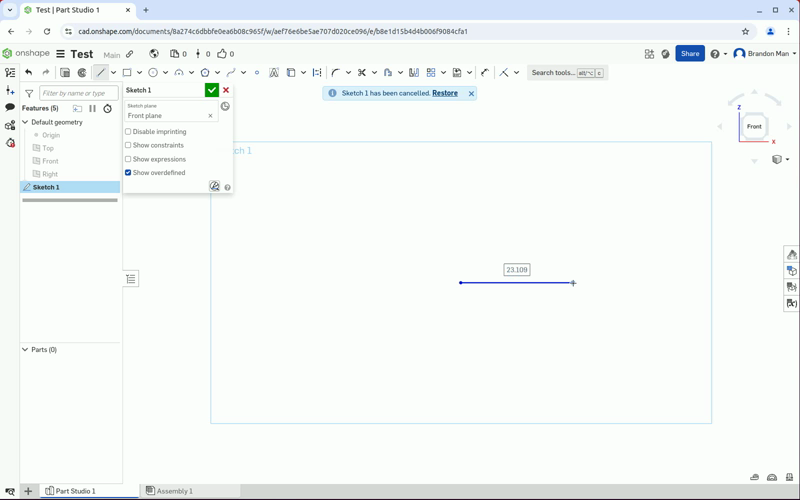
mouse_move(573, 189)
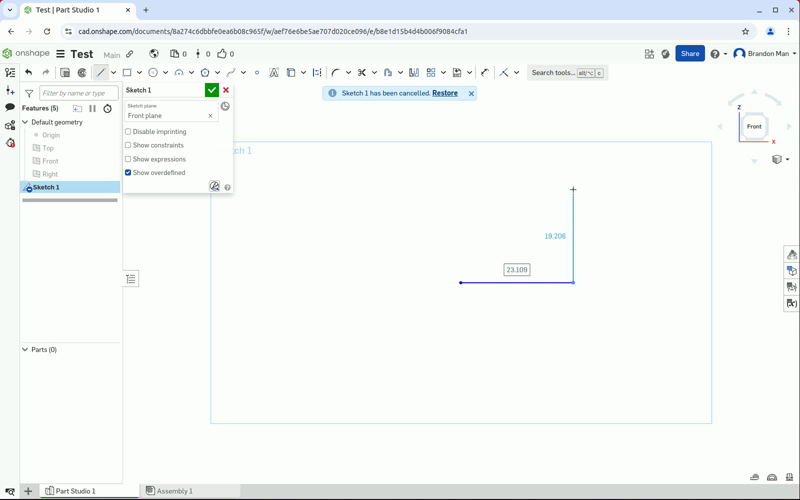
click(573, 189)
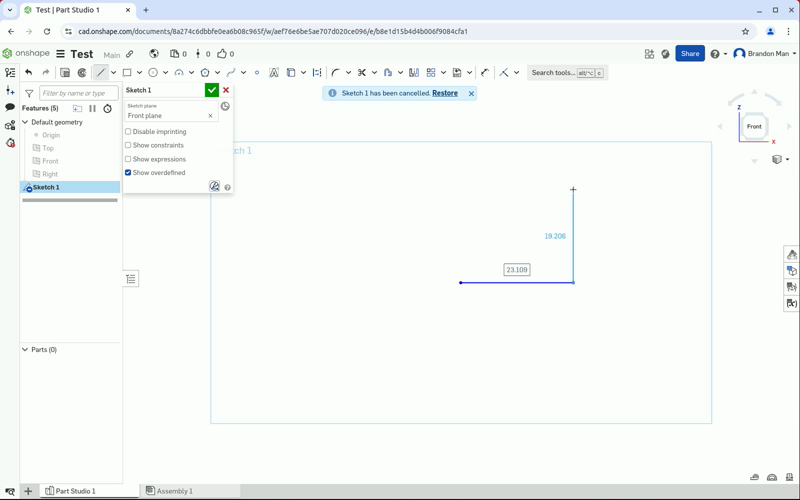
key_up(shift)
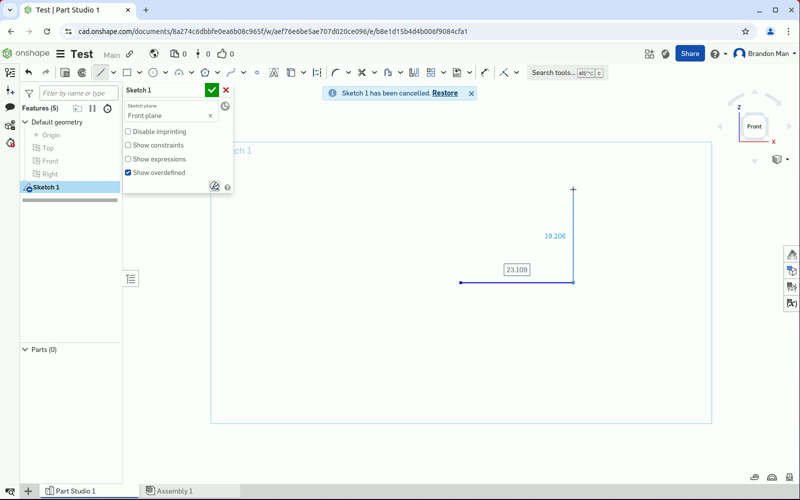
key_down(shift)
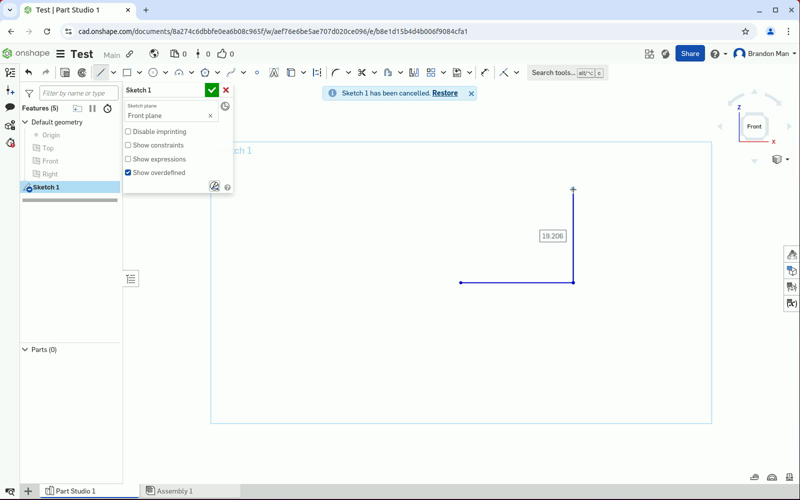
mouse_move(460, 189)
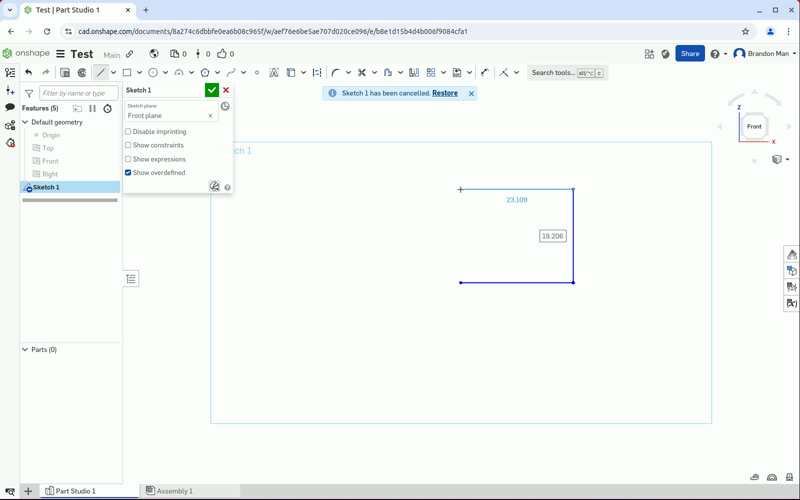
click(460, 189)
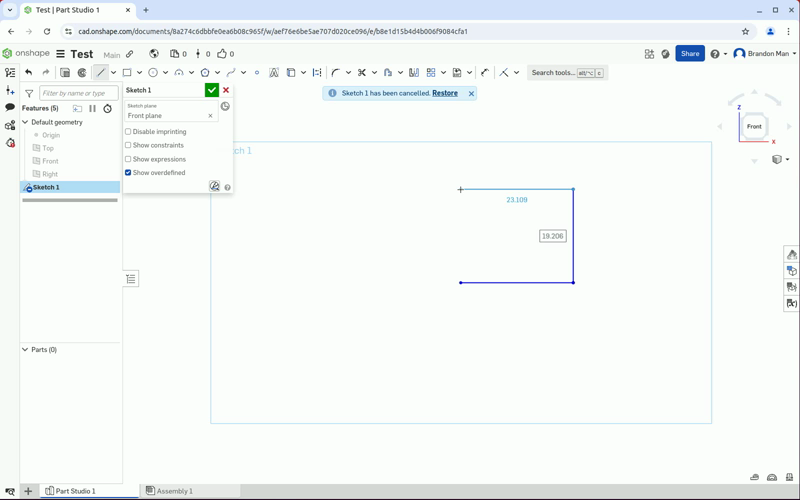
key_up(shift)
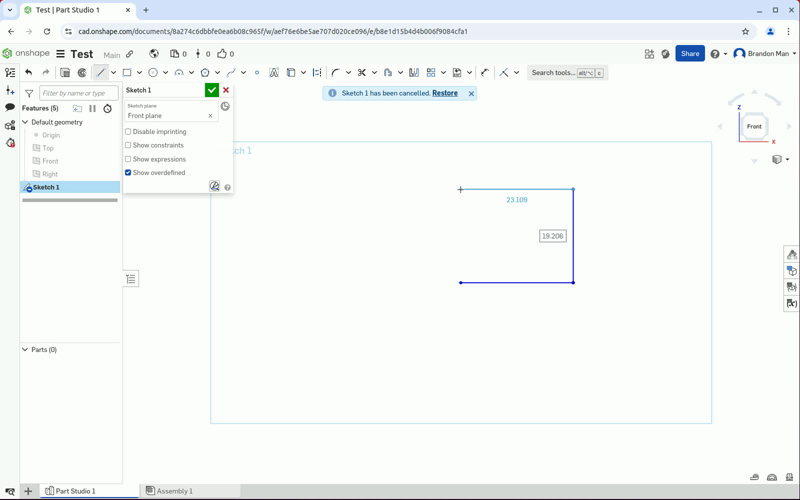
key_down(shift)
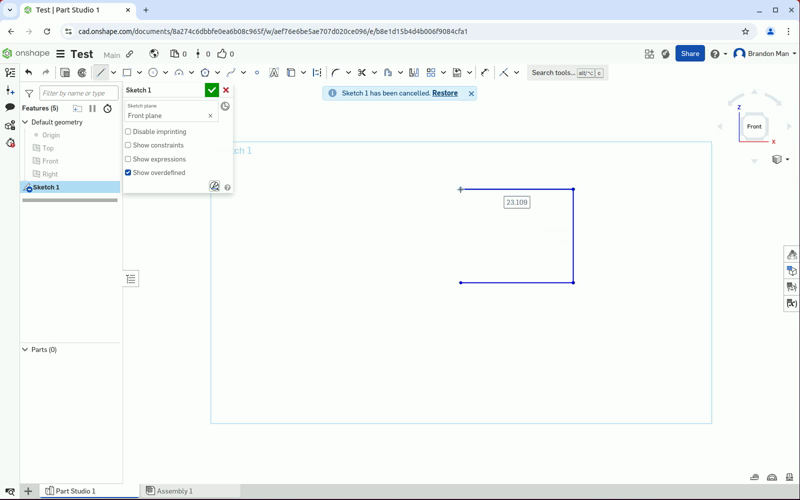
mouse_move(460, 282)
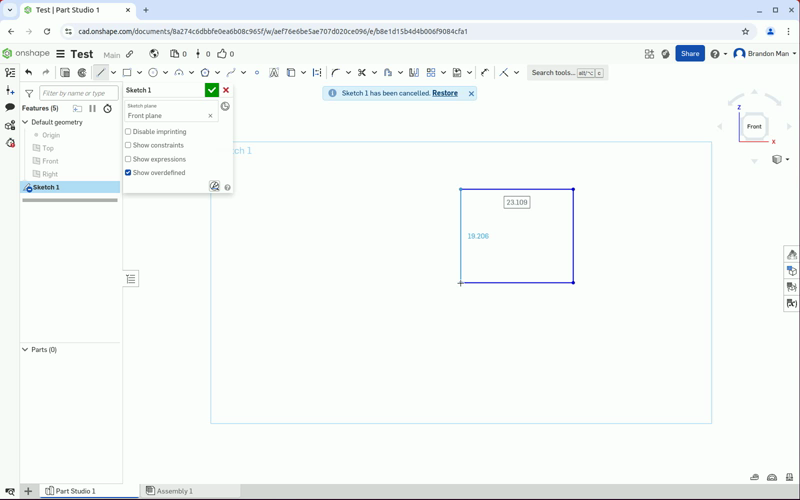
key_up(shift)
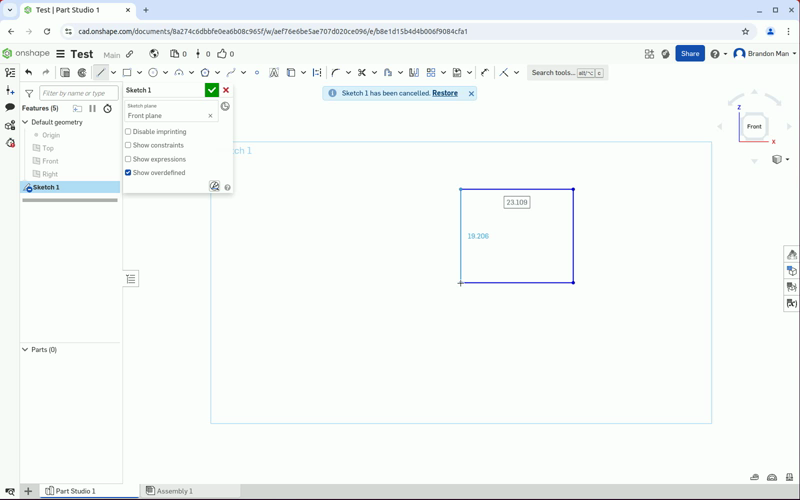
click(460, 282)
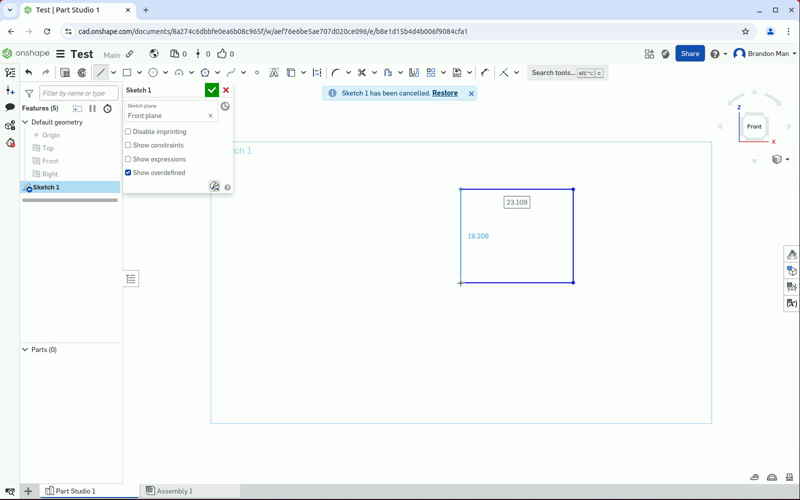
key(esc)
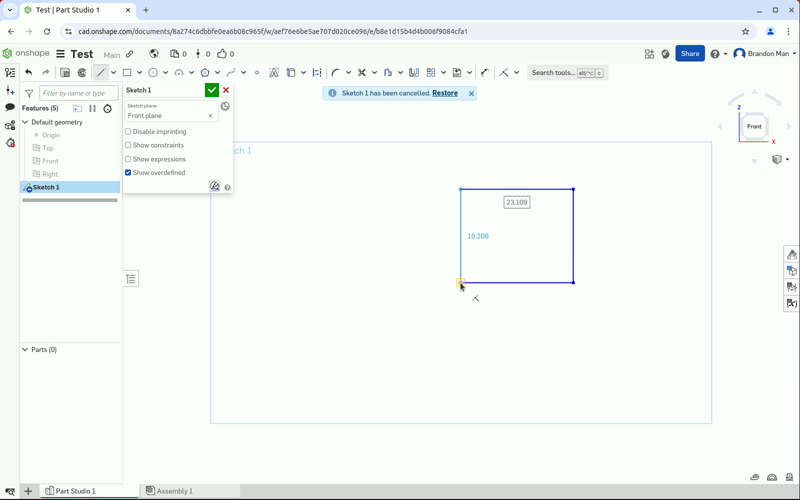
mouse_move(469, 245)
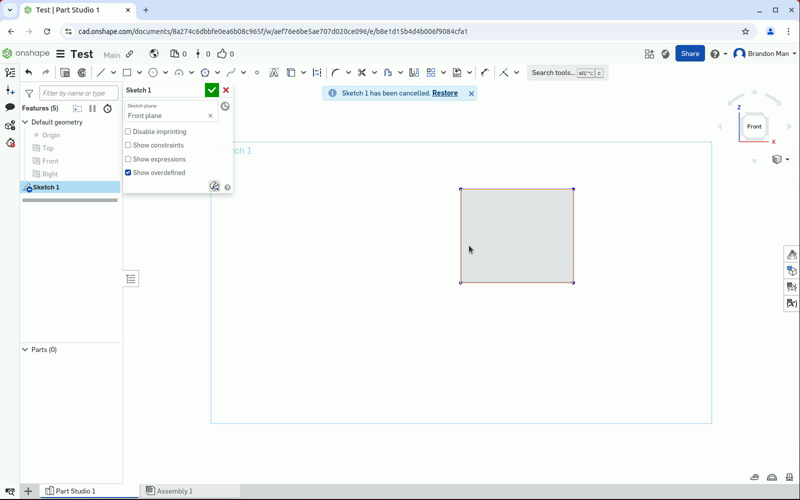
click(469, 245)
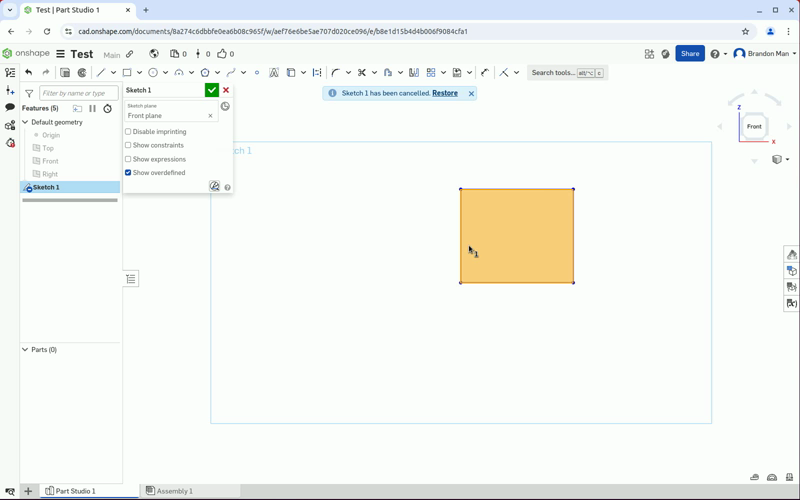
mouse_move(73, 352)
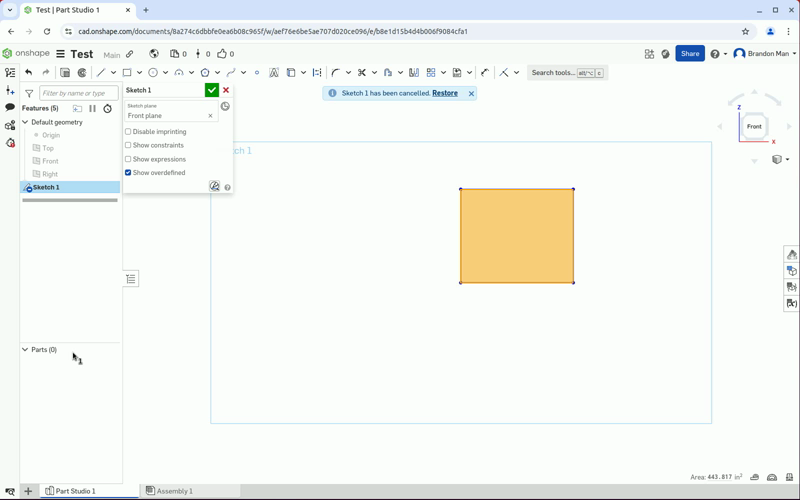
key(shift+y)
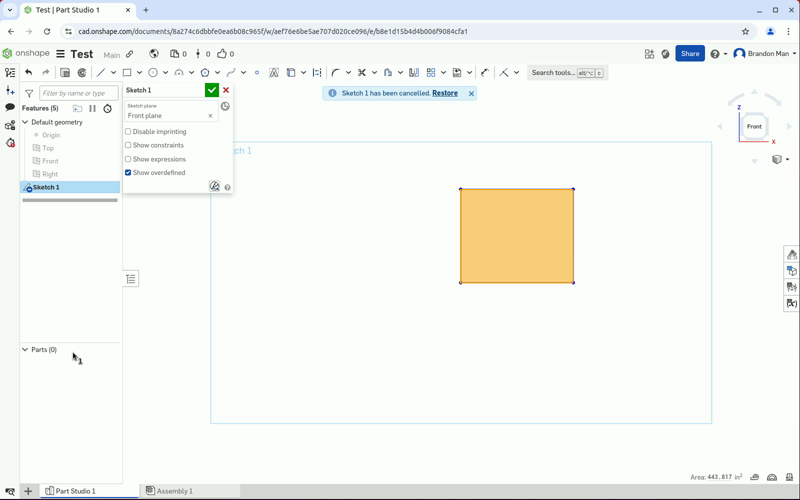
key(shift+e)
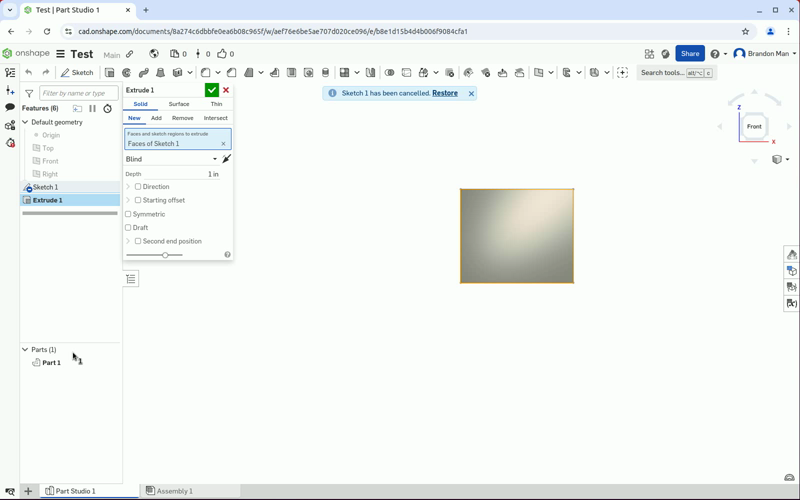
mouse_move(143, 106)
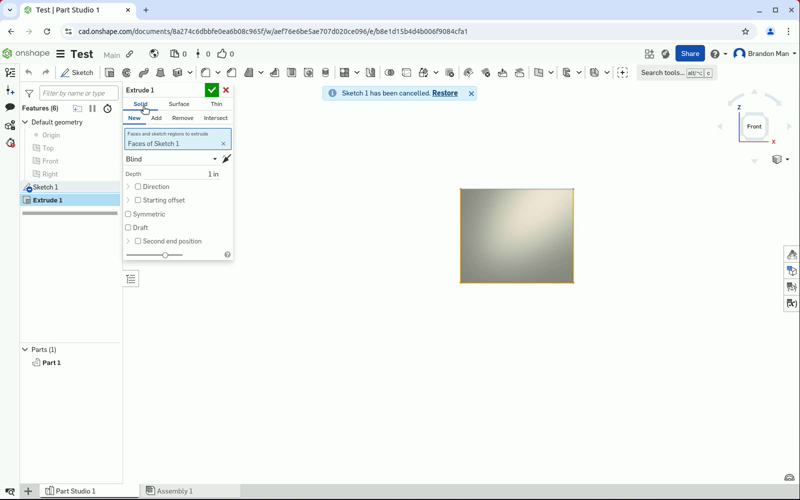
click(143, 106)
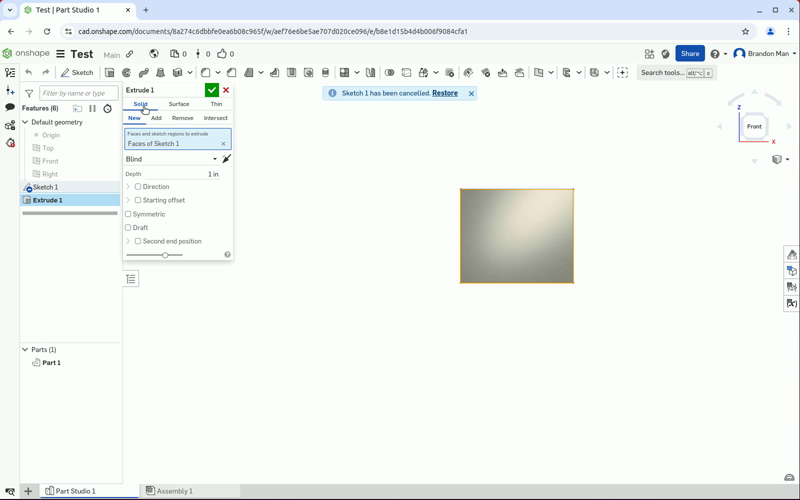
mouse_move(137, 120)
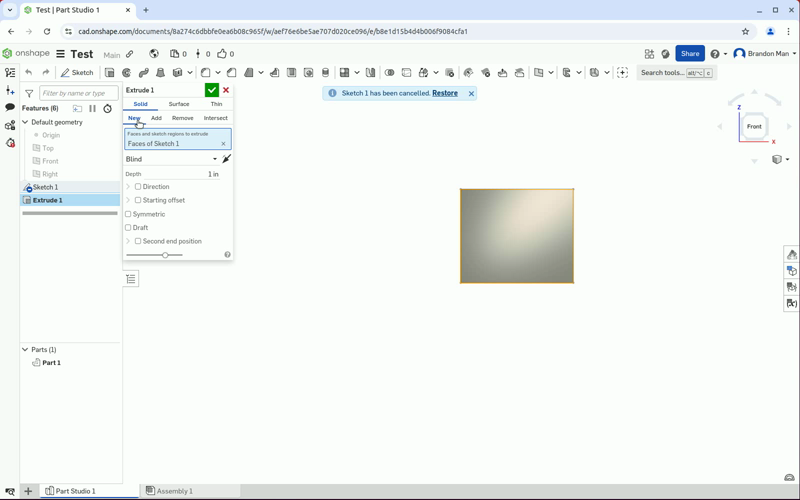
click(137, 120)
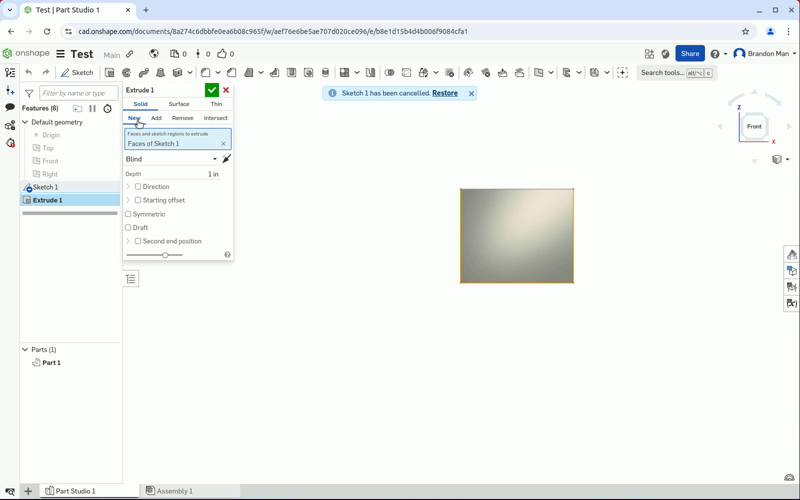
key(tab, 4)
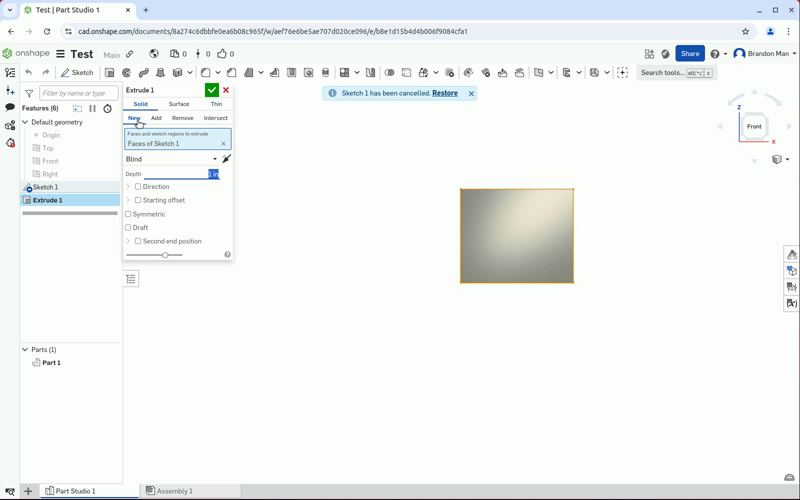
text(15.405)
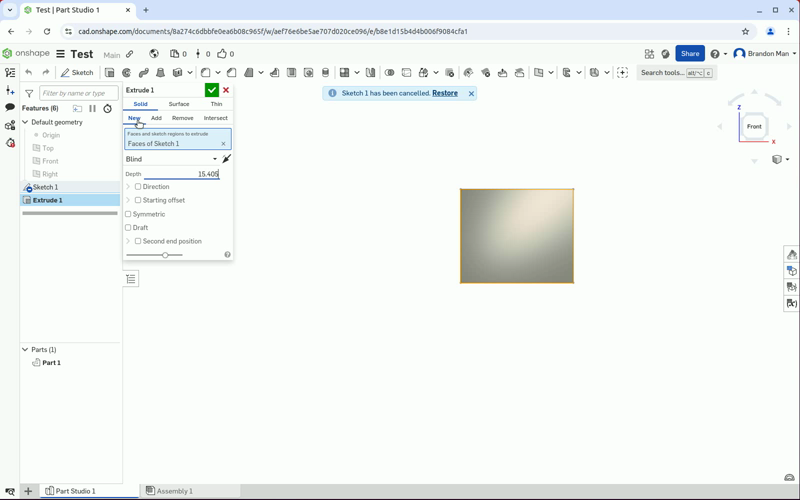
key(enter)
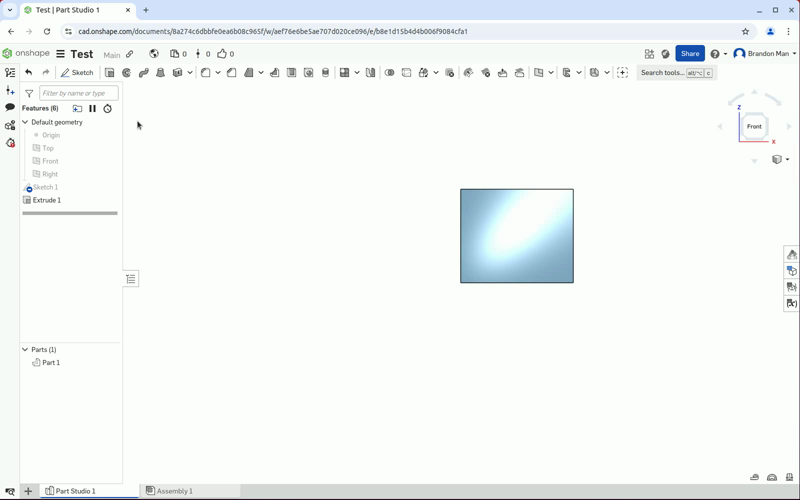
key(shift+h)
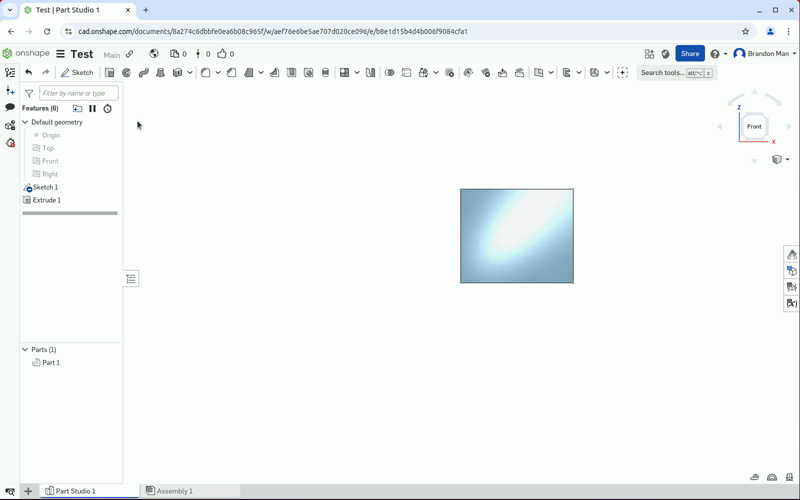
key(shift+h)
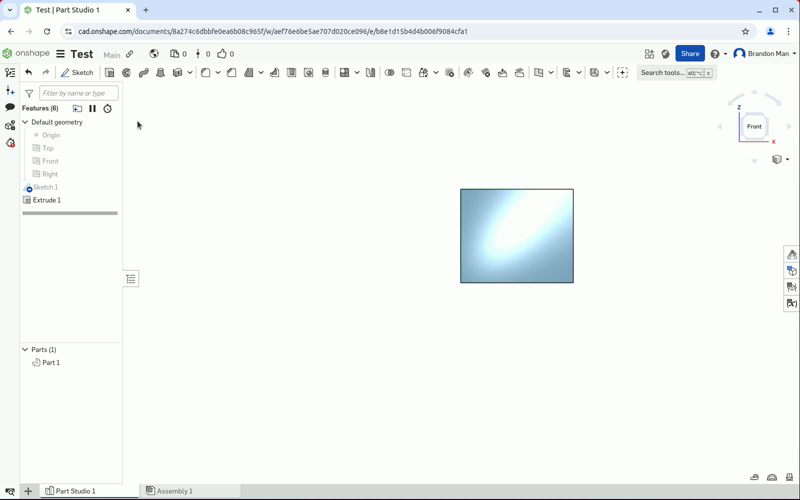
mouse_move(73, 189)
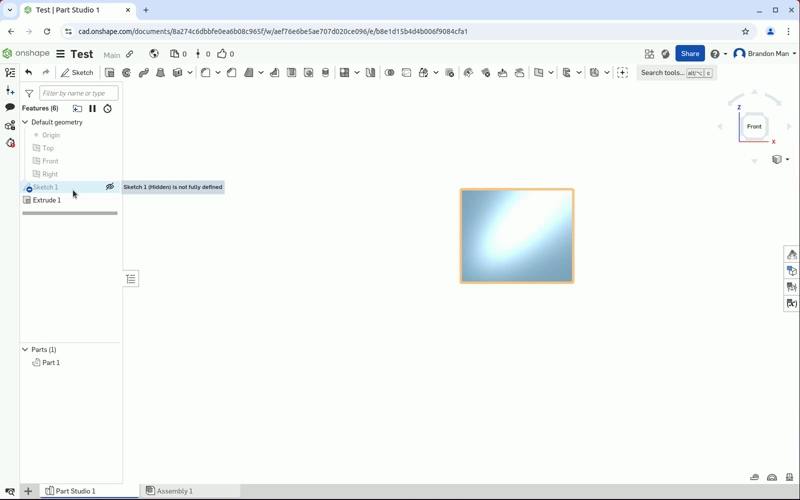
click(73, 189)
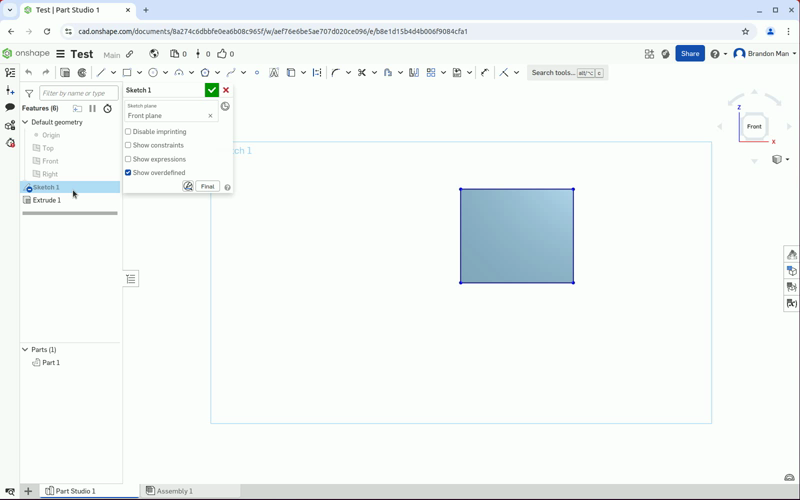
mouse_move(229, 92)
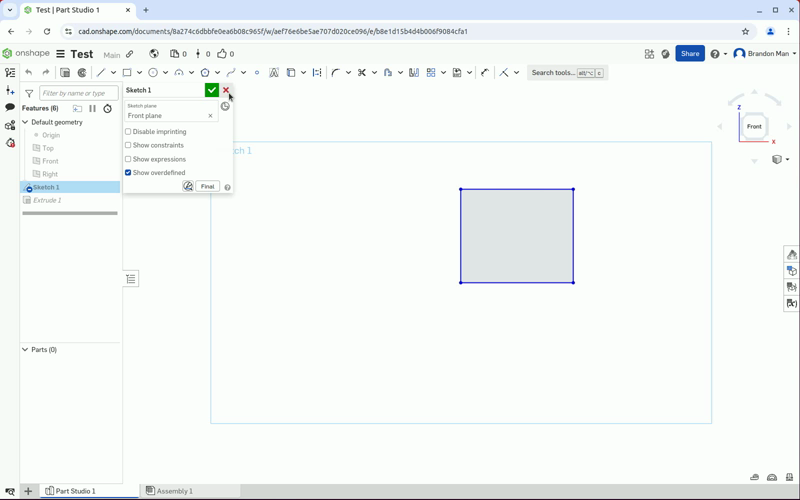
click(229, 92)
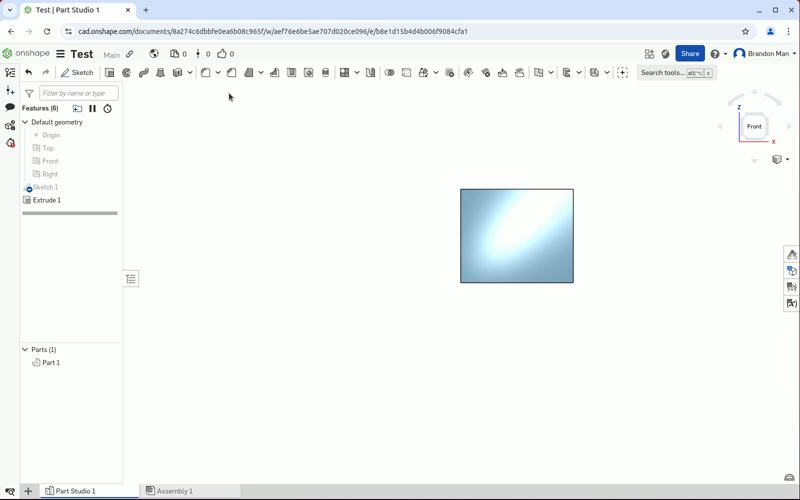
mouse_move(73, 352)
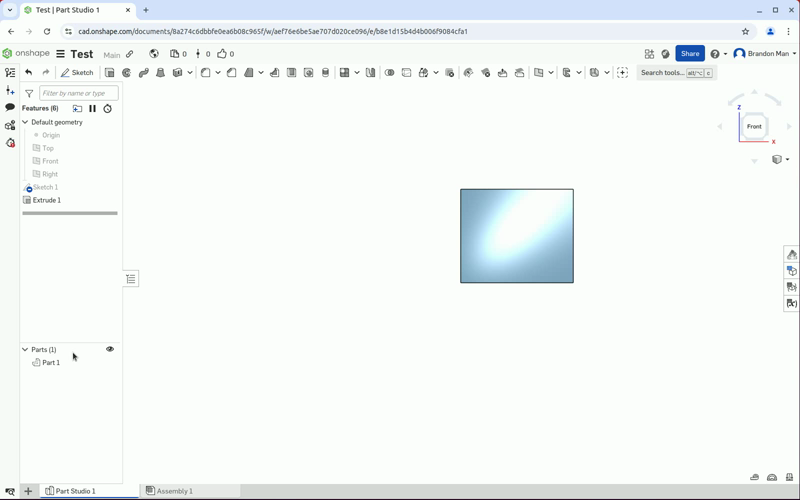
key(y)
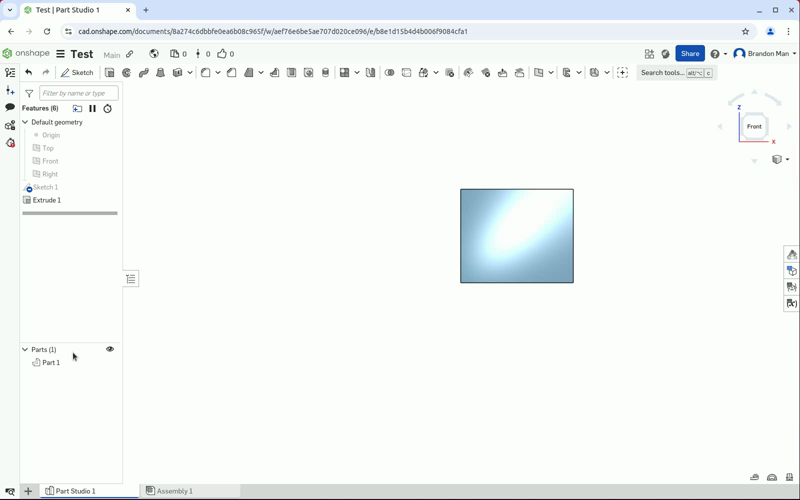
key(shift+p)
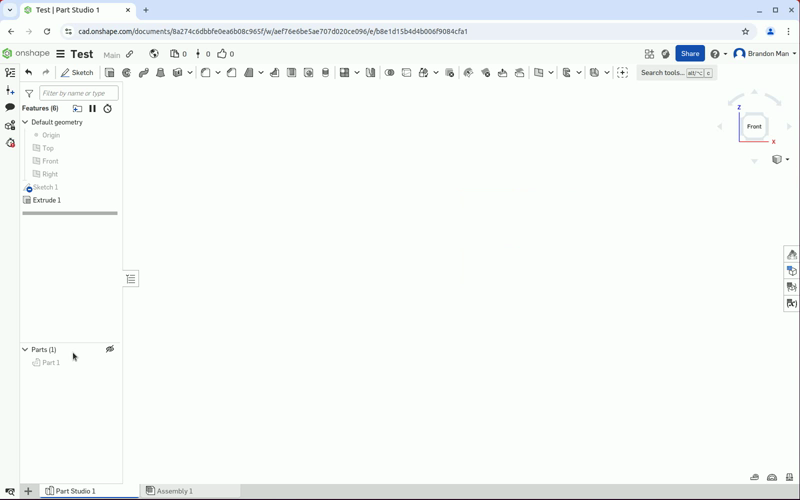
key(space)
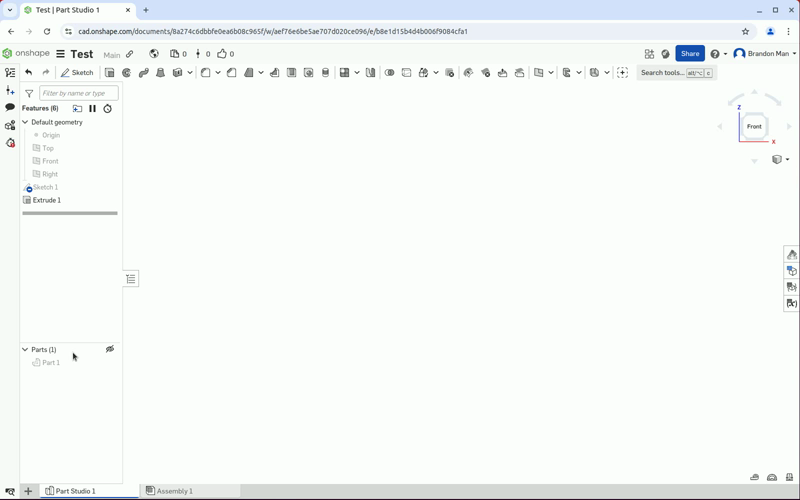
key_down(shift)
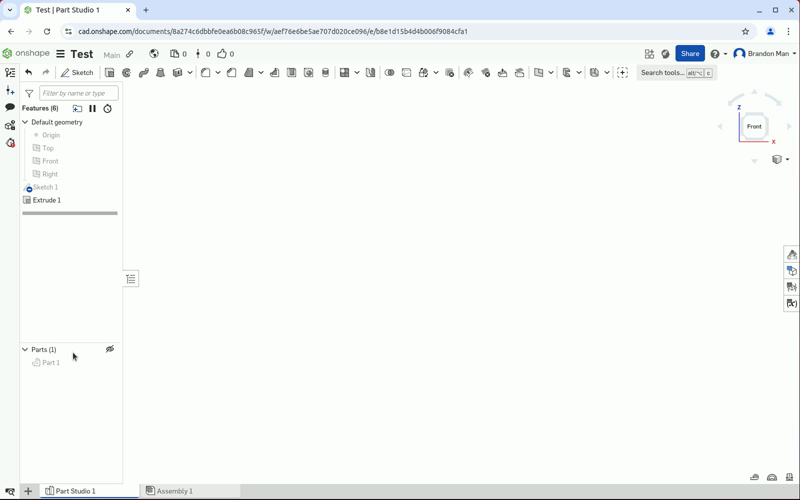
key(left)
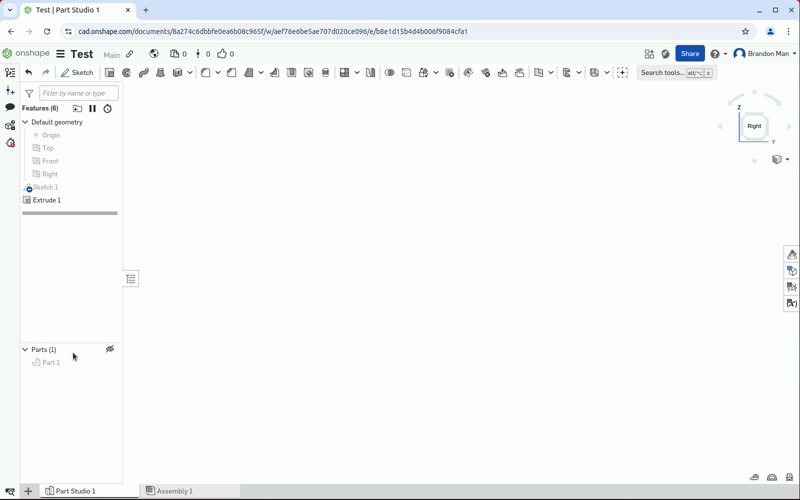
key_up(shift)
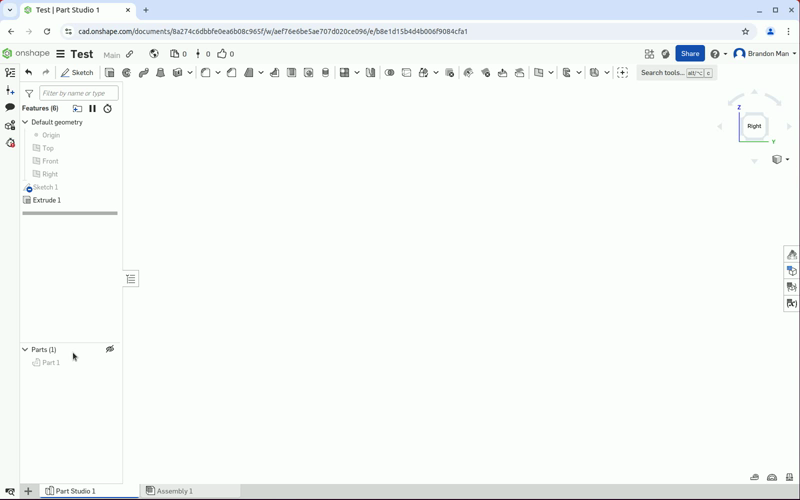
mouse_move(73, 352)
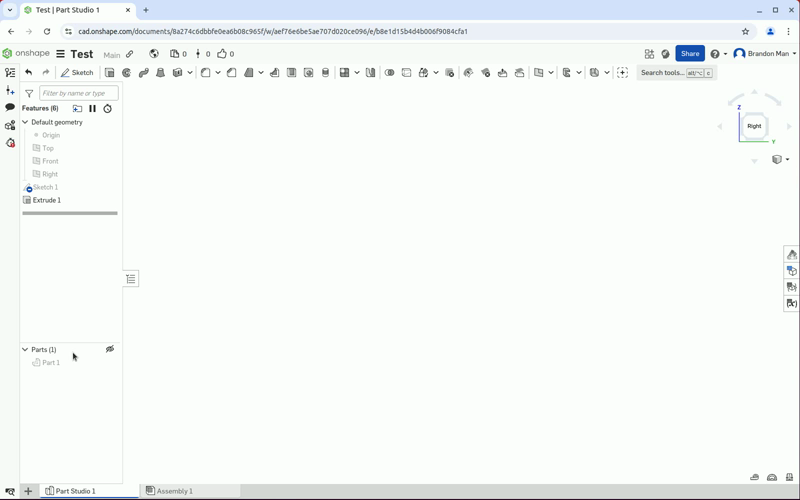
key(shift+y)
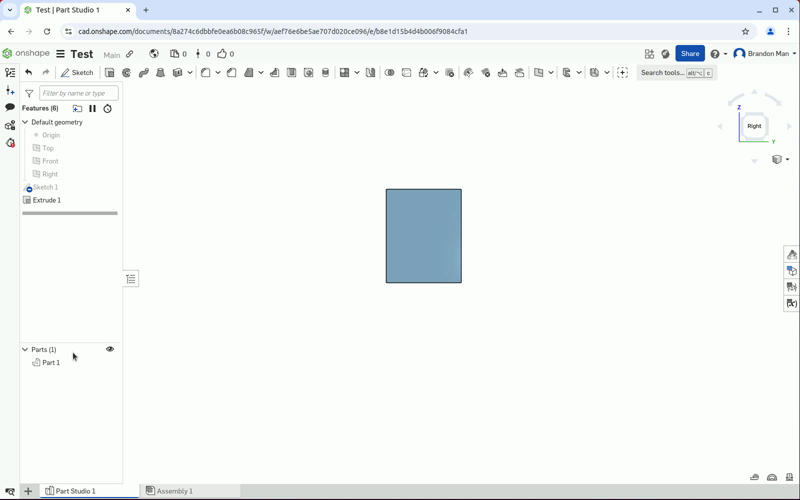
mouse_move(541, 75)
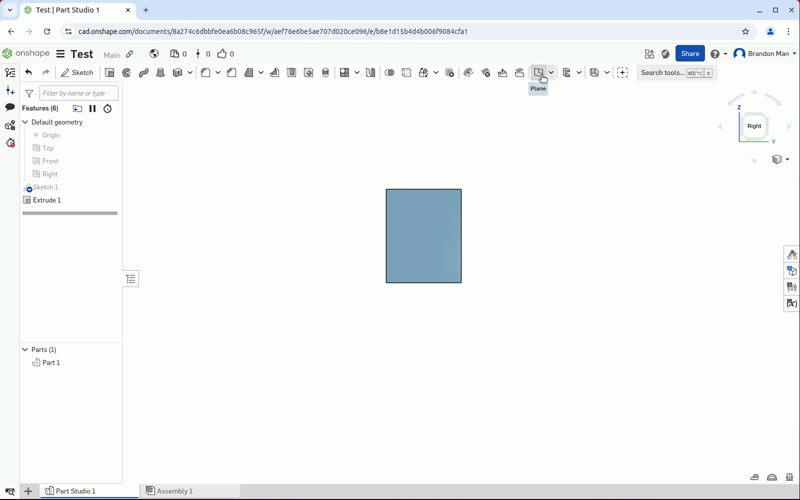
click(541, 75)
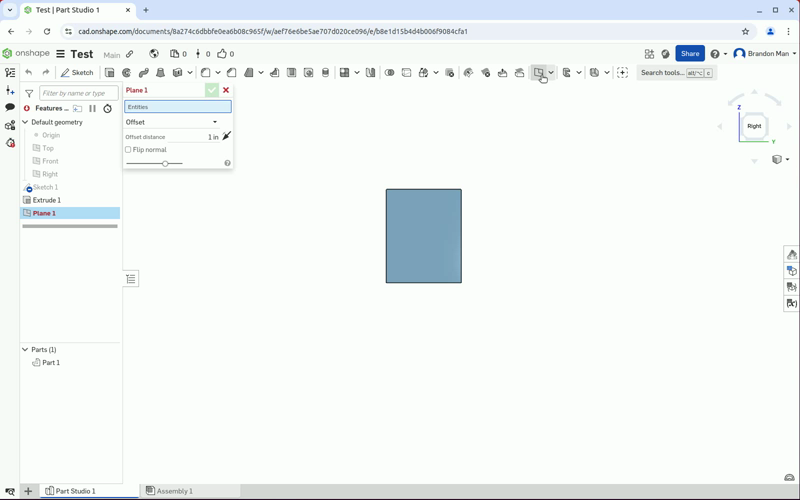
mouse_move(73, 176)
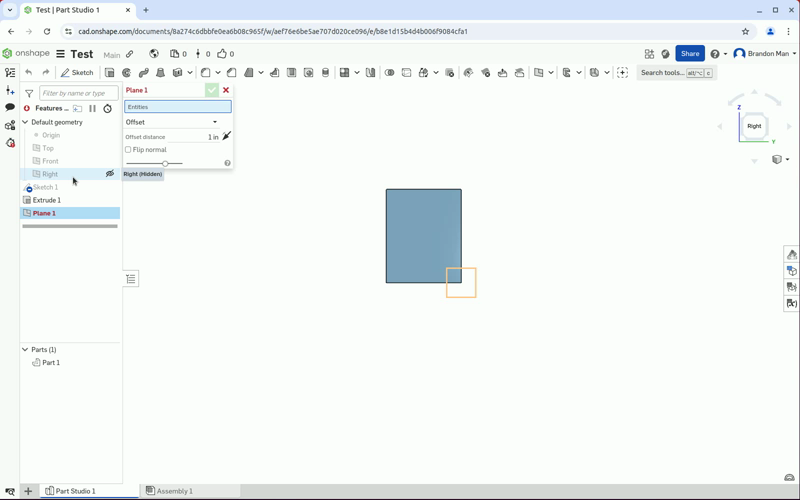
click(73, 176)
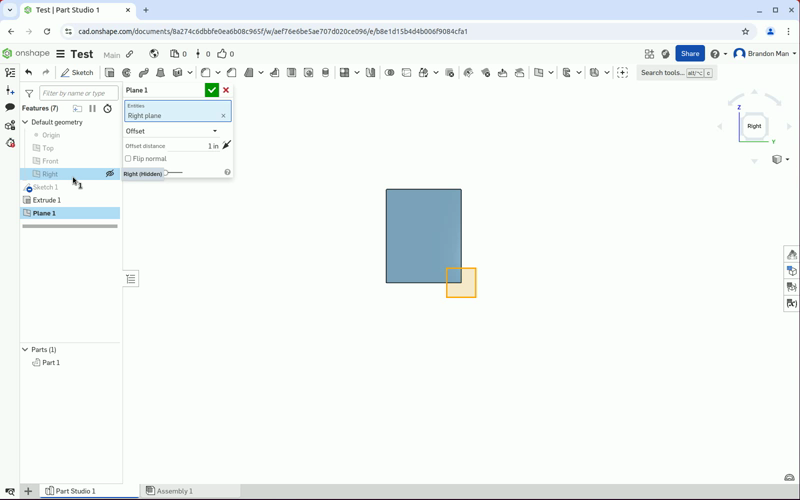
key(tab, 2)
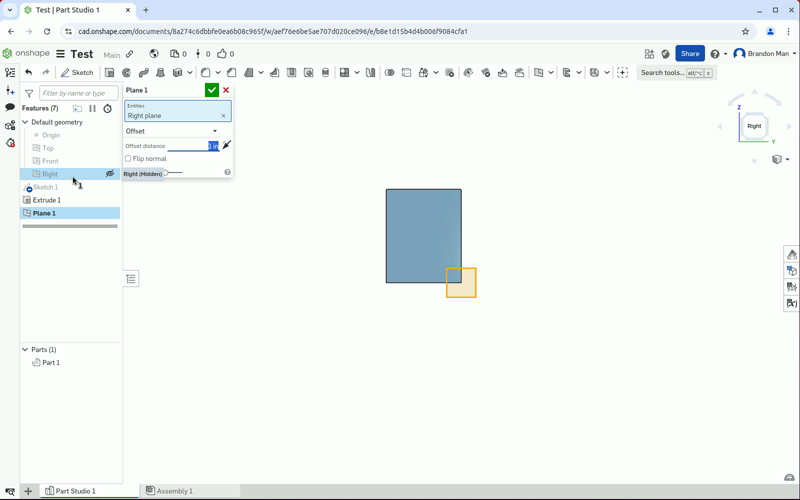
text(23.108)
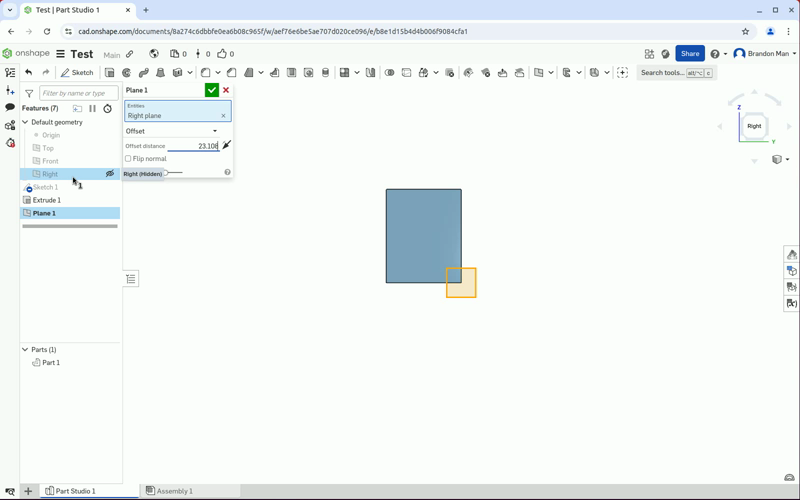
key(enter, 2)
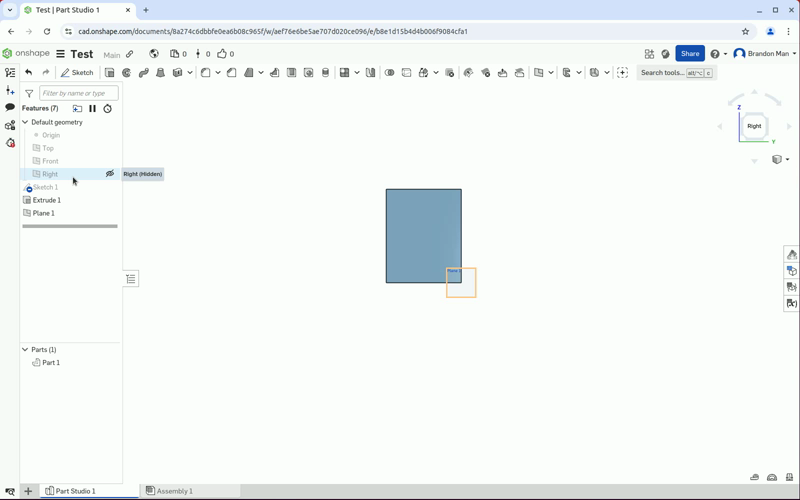
key(shift+s)
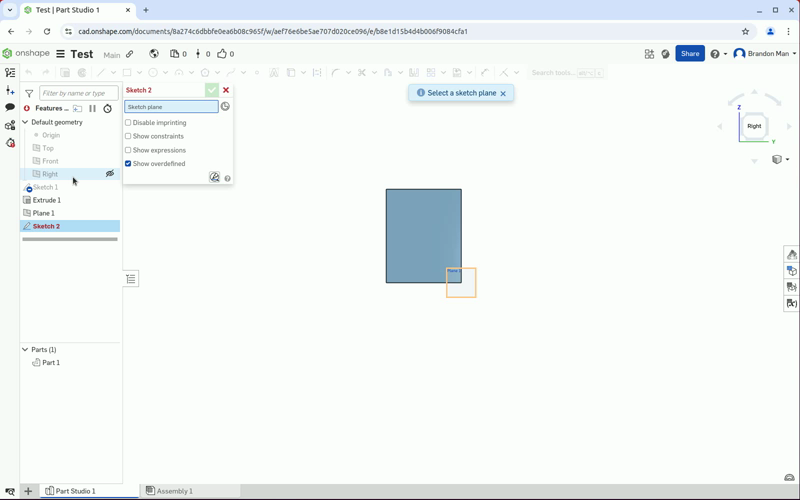
mouse_move(73, 215)
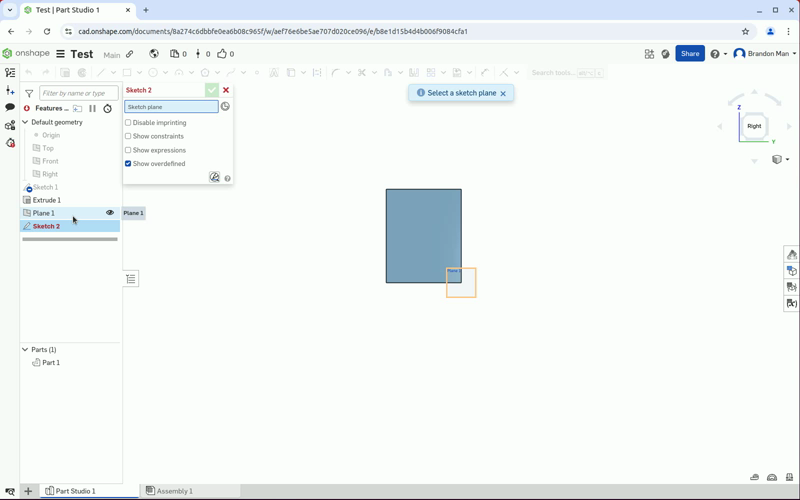
click(73, 215)
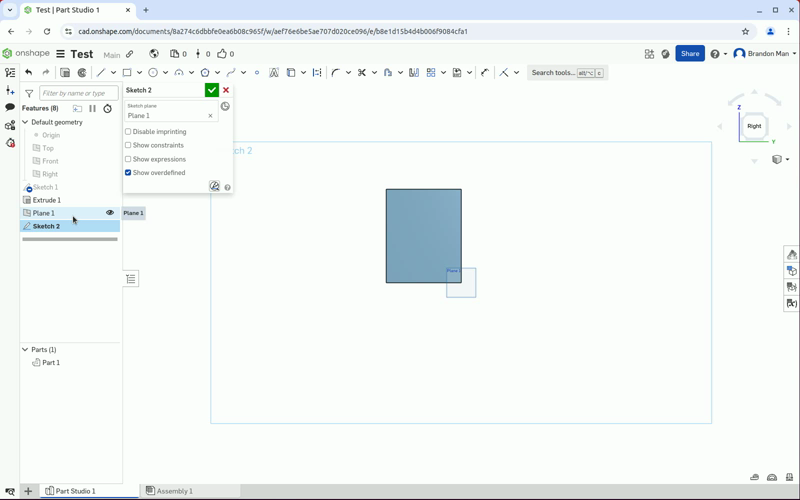
mouse_move(73, 352)
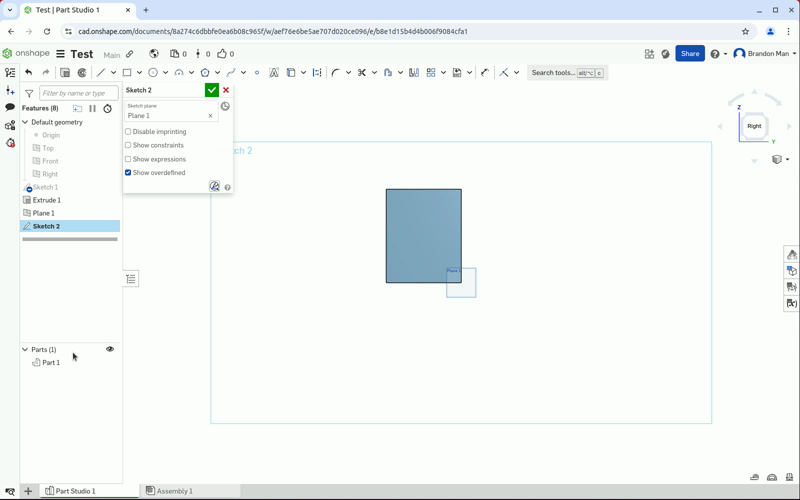
key(y)
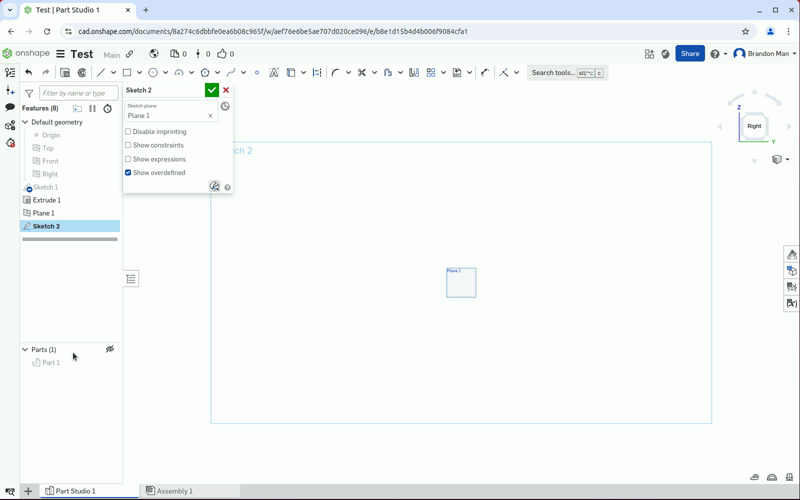
key(l)
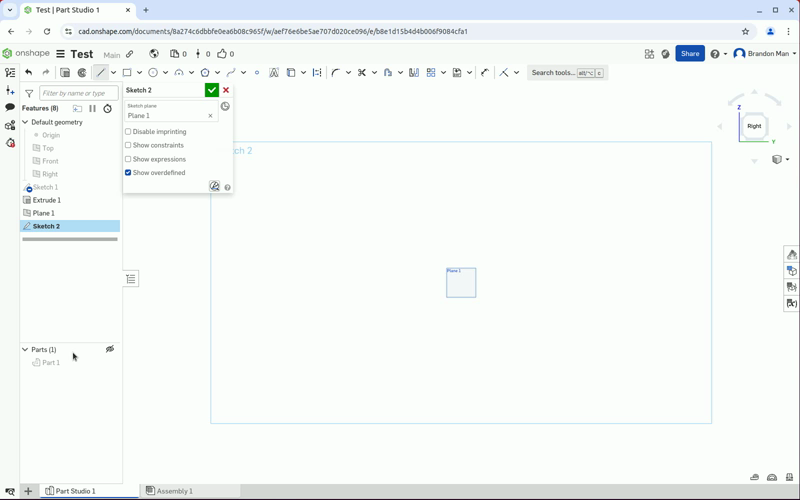
key_down(shift)
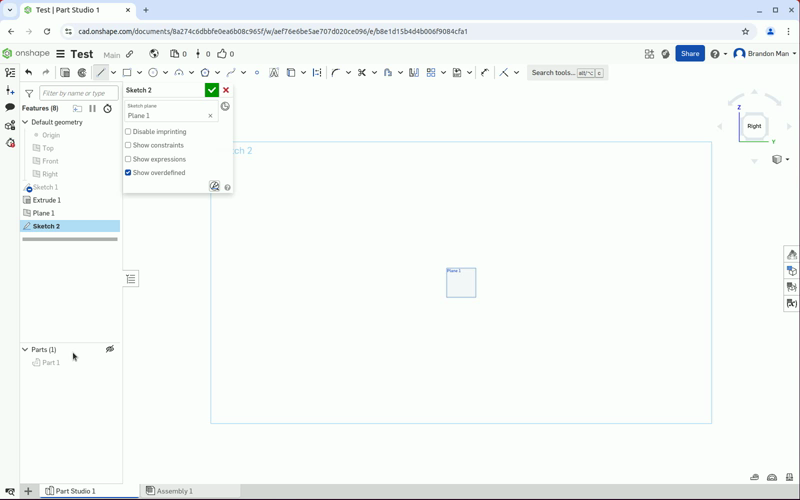
mouse_move(385, 264)
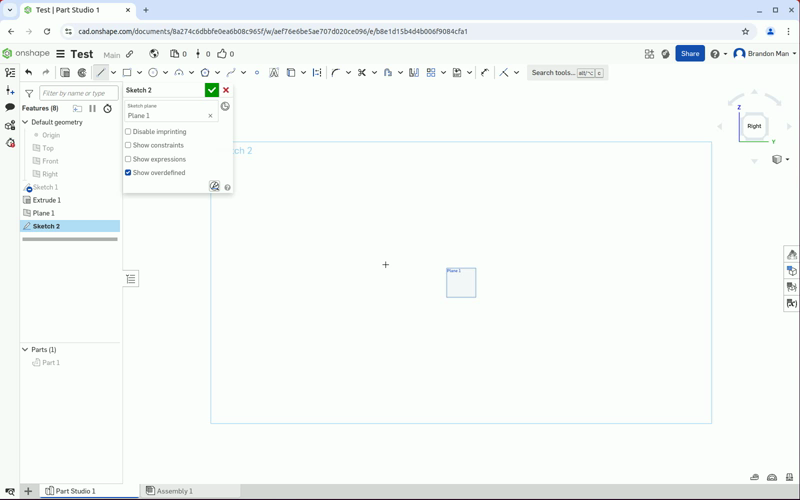
click(385, 264)
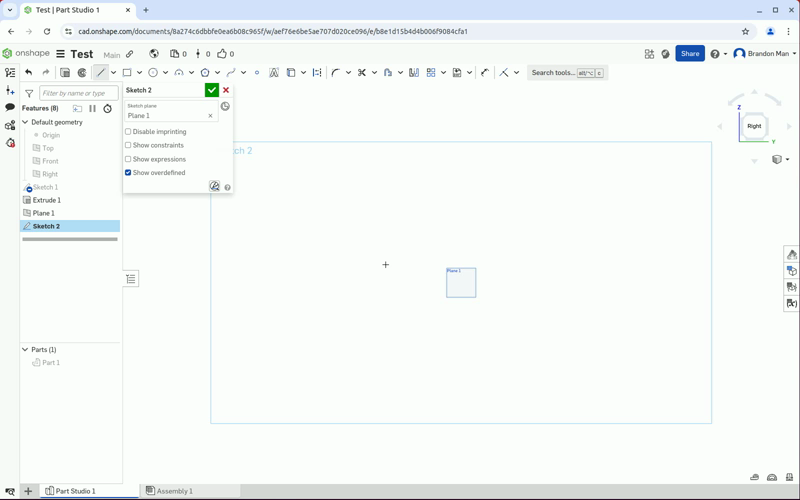
key_up(shift)
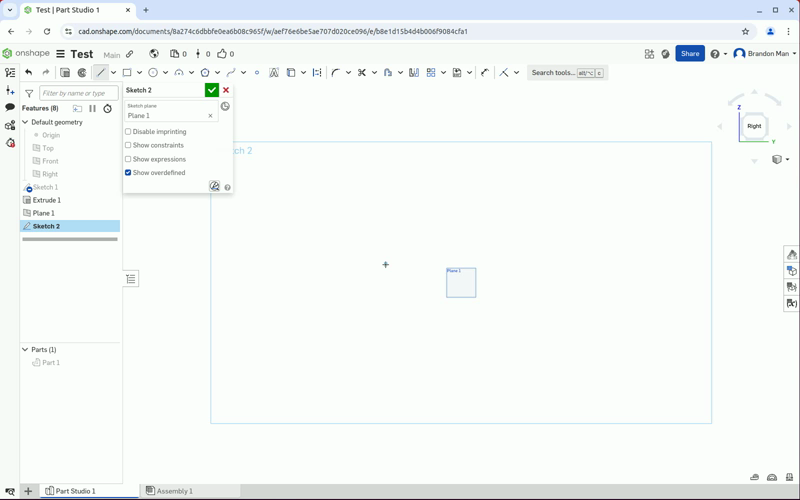
key_down(shift)
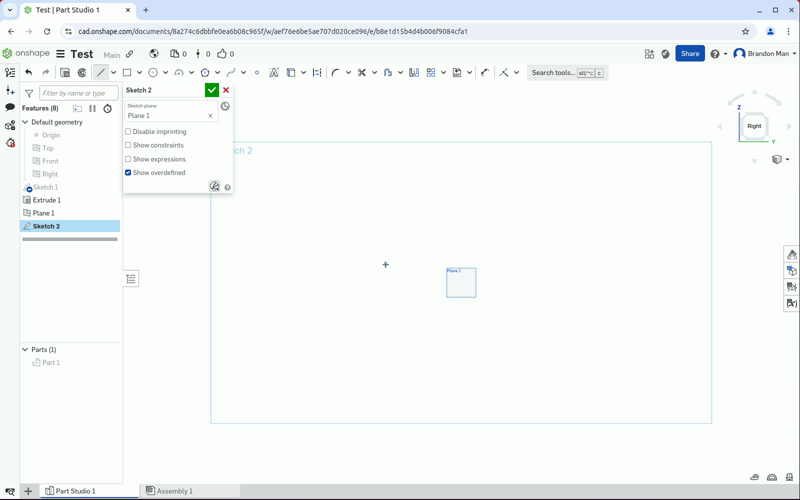
mouse_move(442, 188)
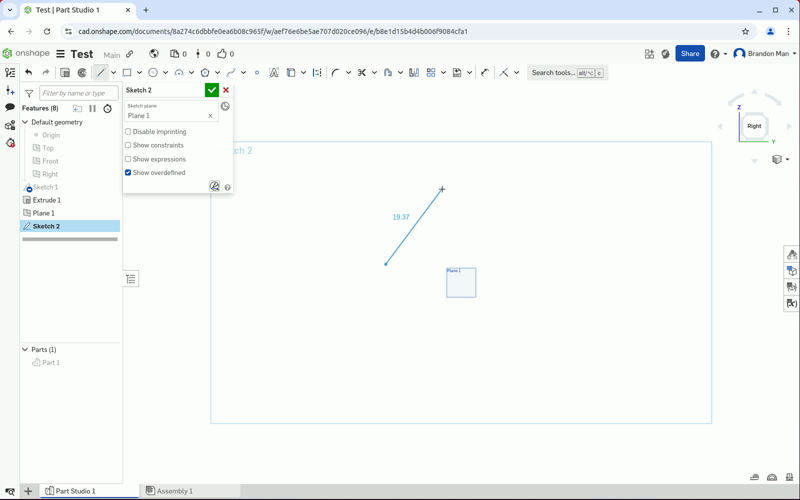
click(442, 188)
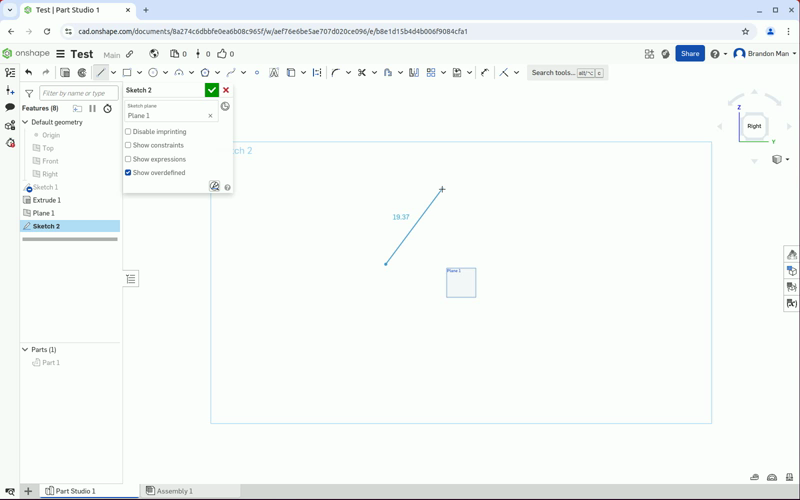
key_up(shift)
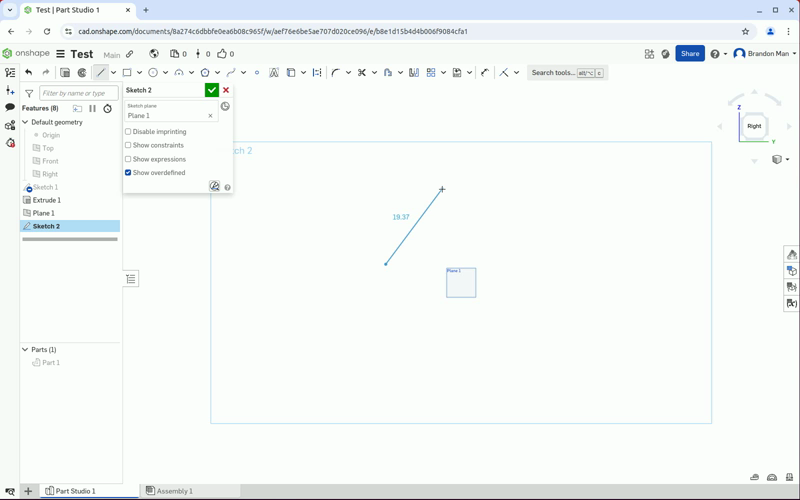
key_down(shift)
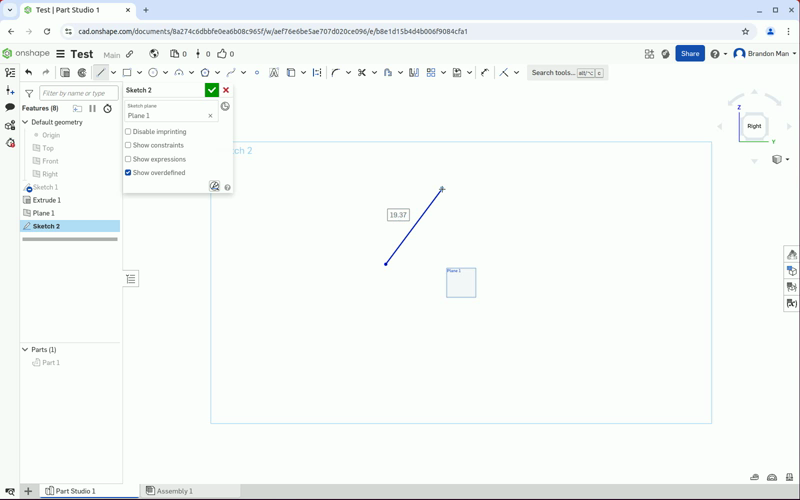
mouse_move(472, 188)
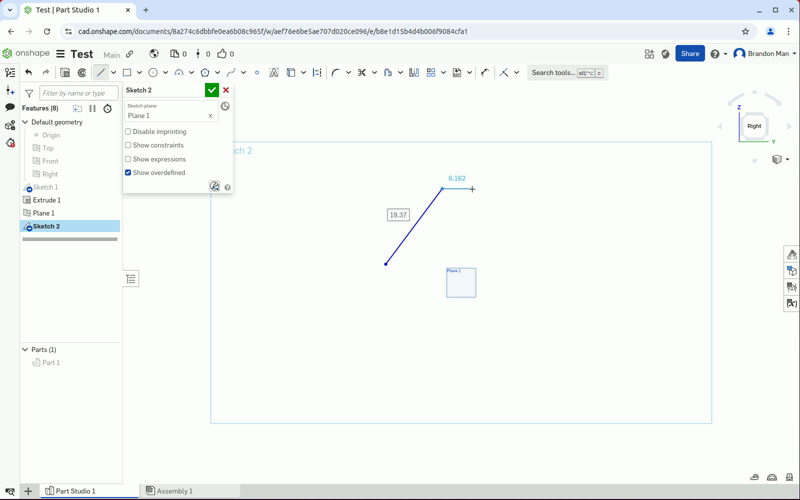
mouse_move(385, 188)
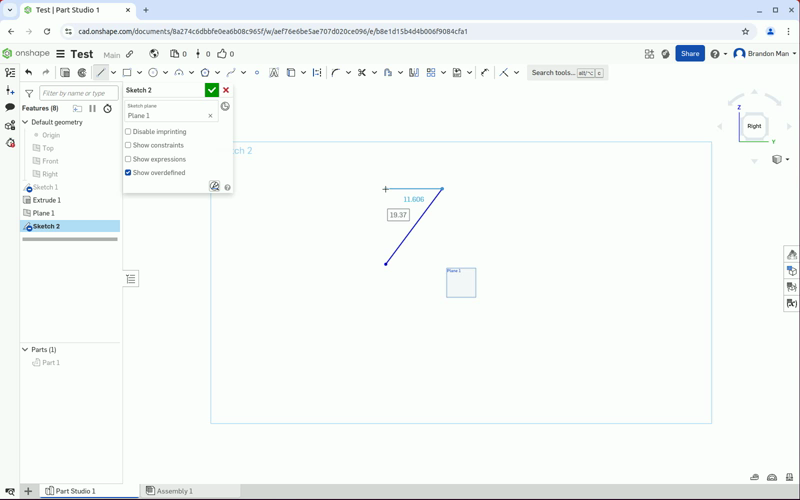
click(385, 188)
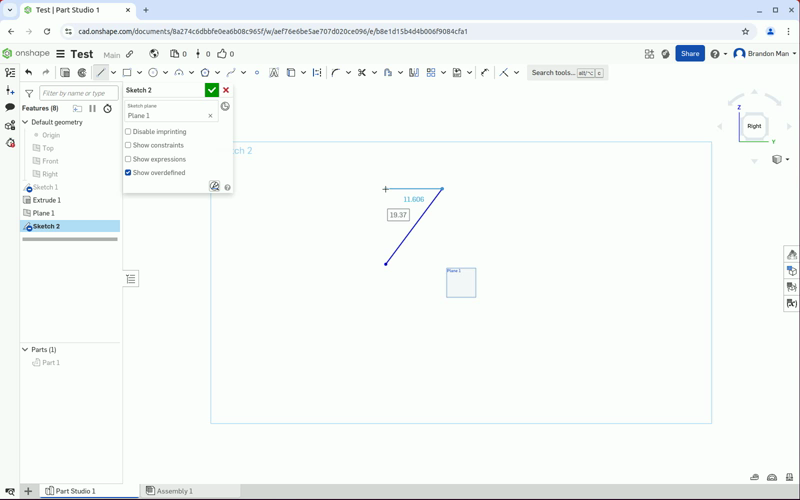
key_up(shift)
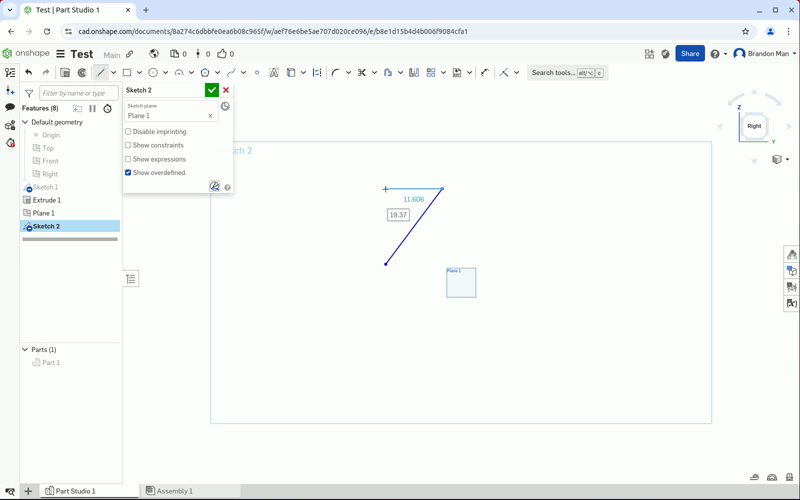
key_down(shift)
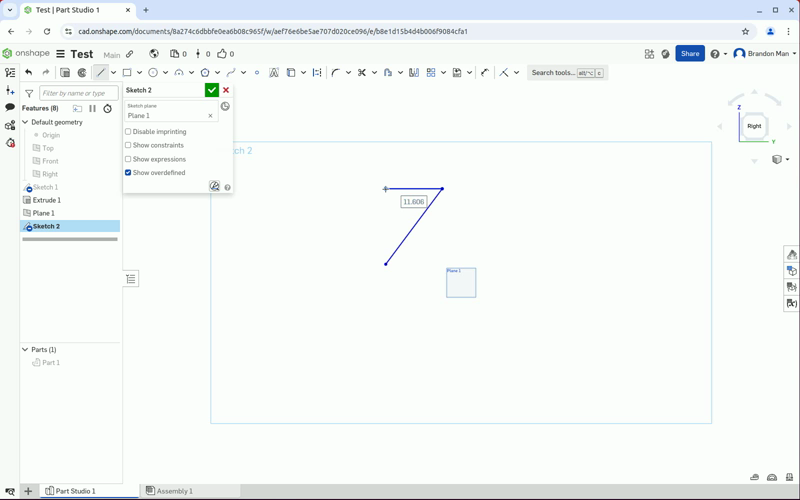
mouse_move(385, 264)
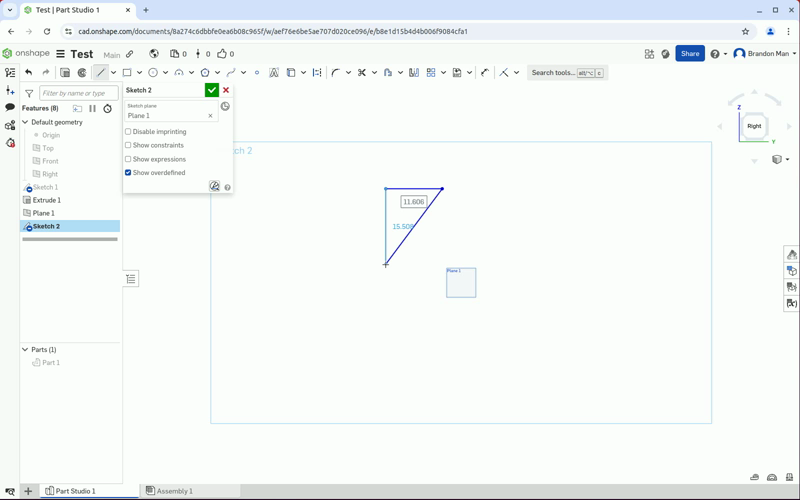
key_up(shift)
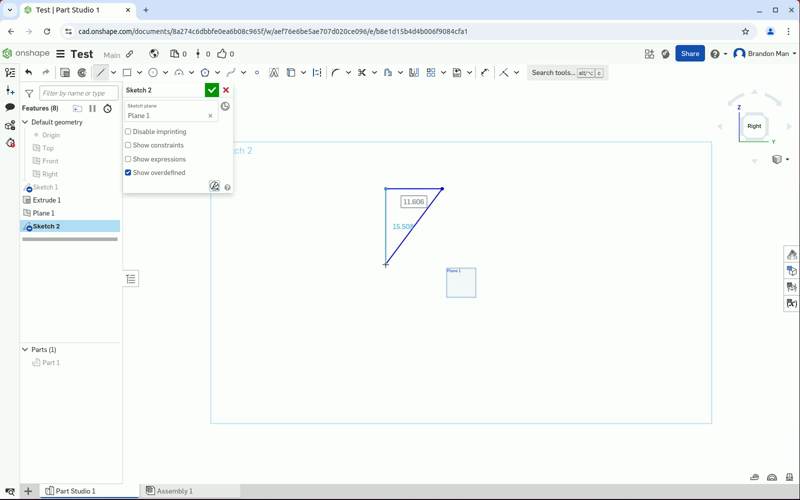
click(385, 264)
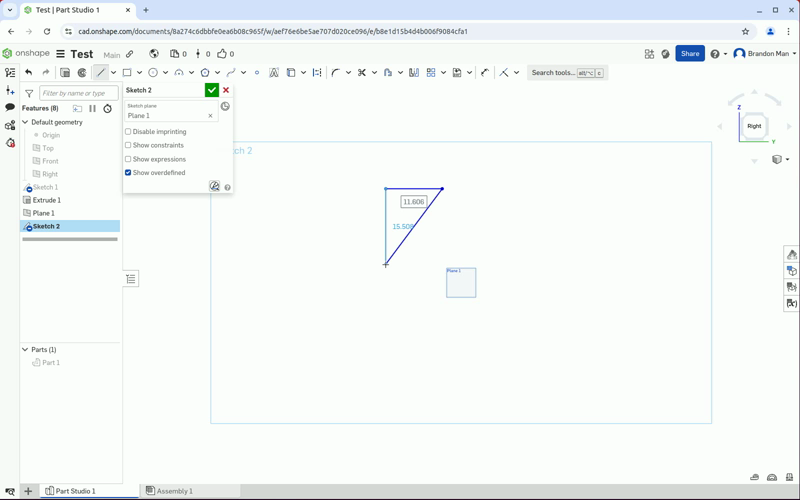
key(esc)
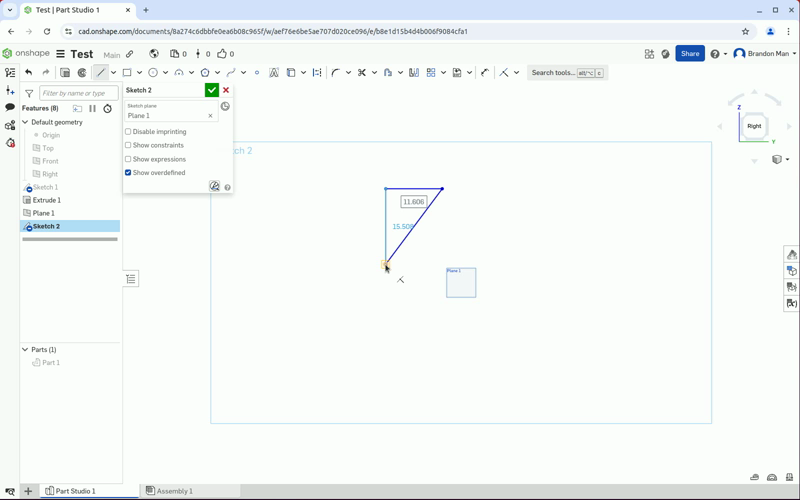
mouse_move(409, 214)
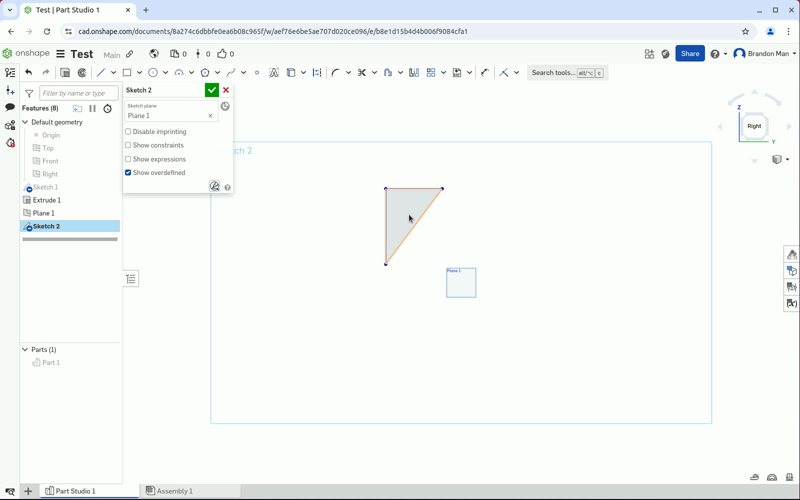
click(409, 214)
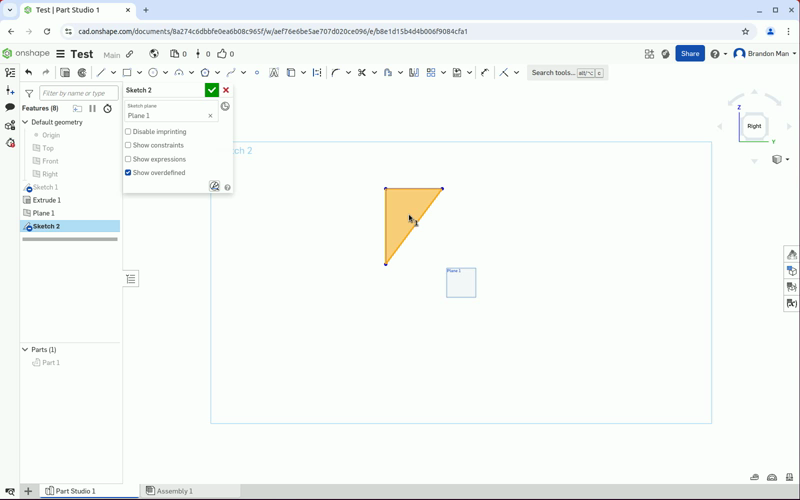
mouse_move(73, 352)
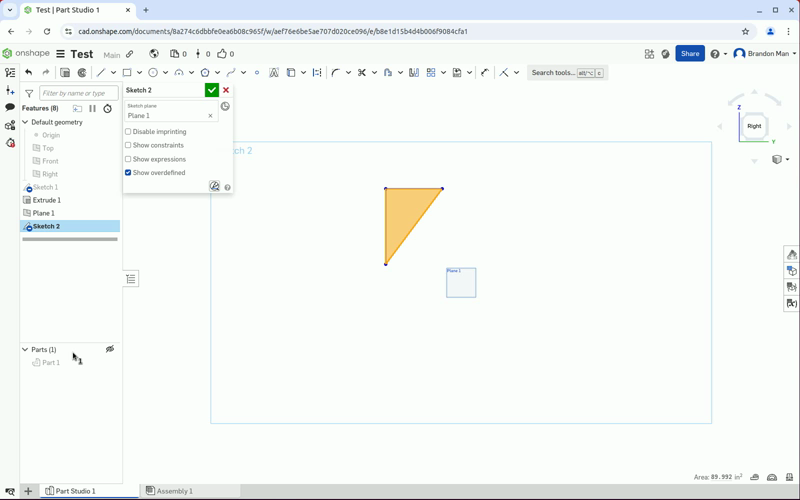
key(shift+y)
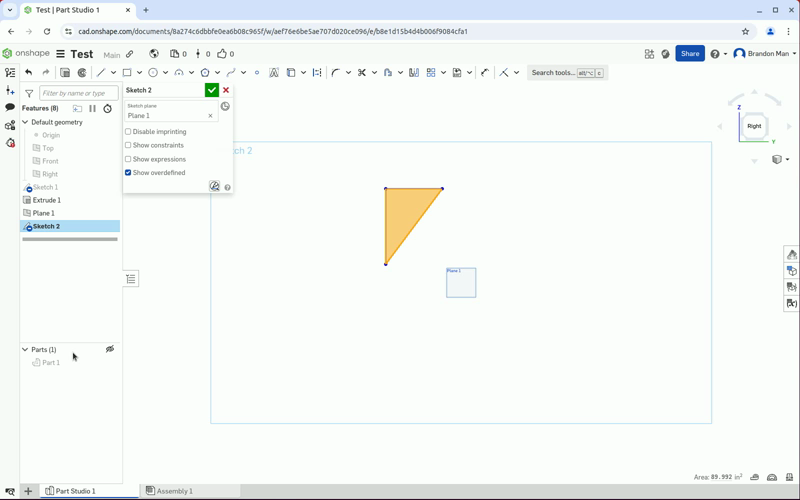
key(shift+e)
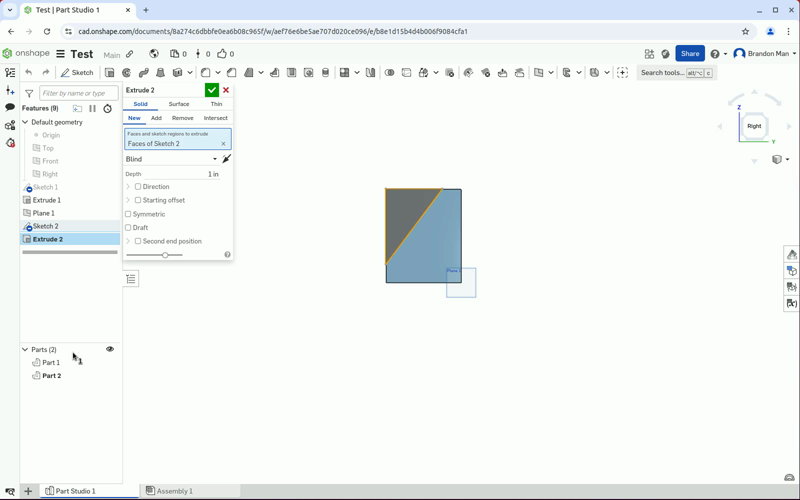
mouse_move(143, 106)
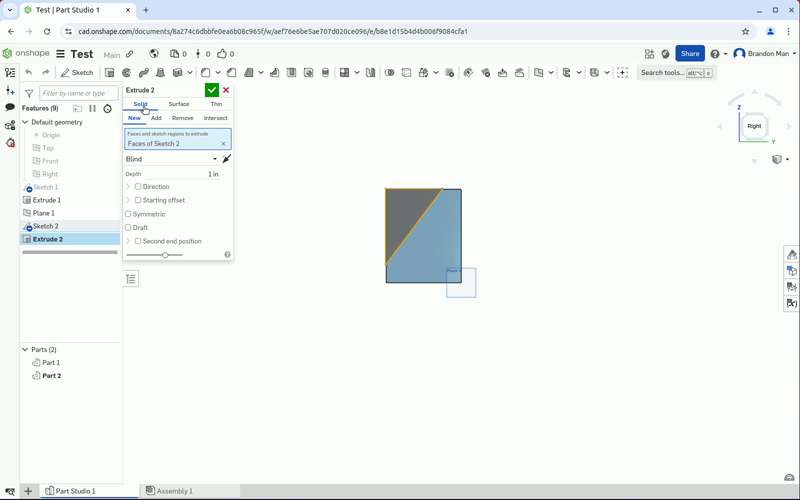
click(143, 106)
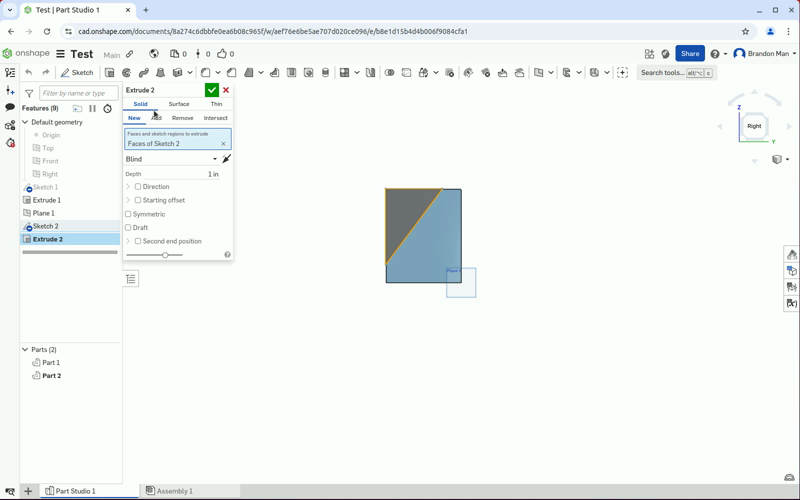
mouse_move(186, 120)
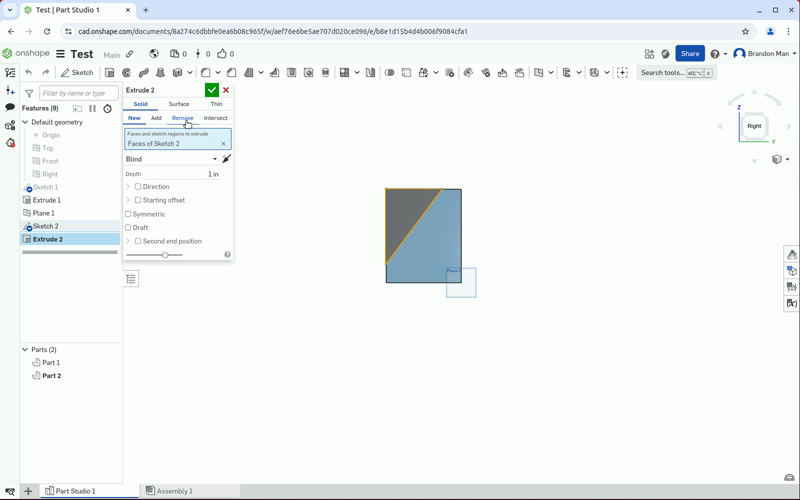
click(186, 120)
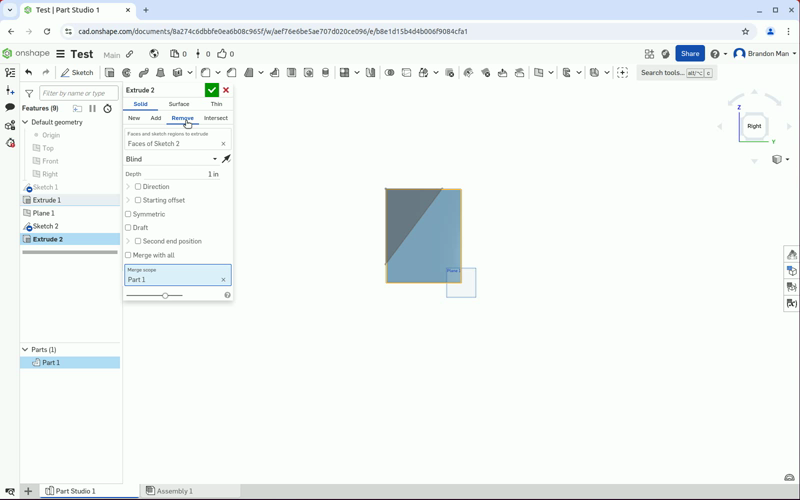
key(tab, 4)
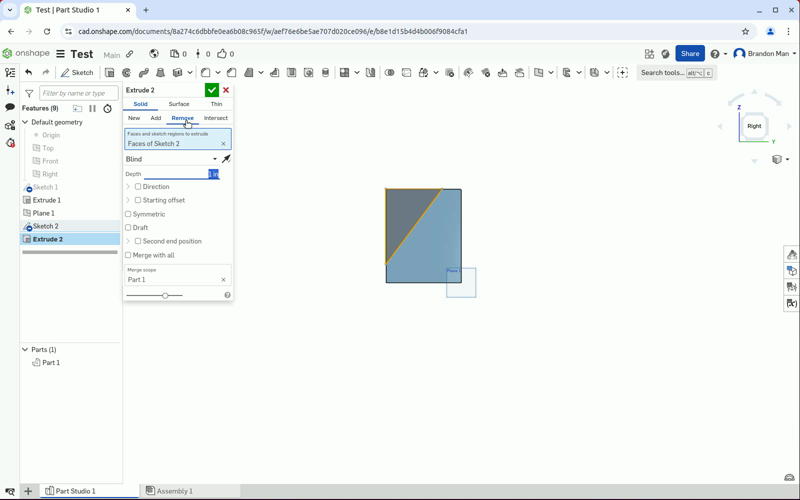
text(15.405)
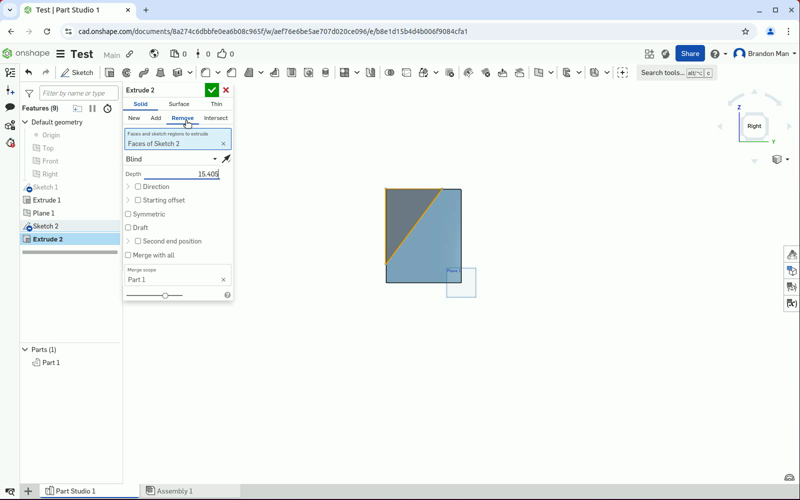
key(tab, 6)
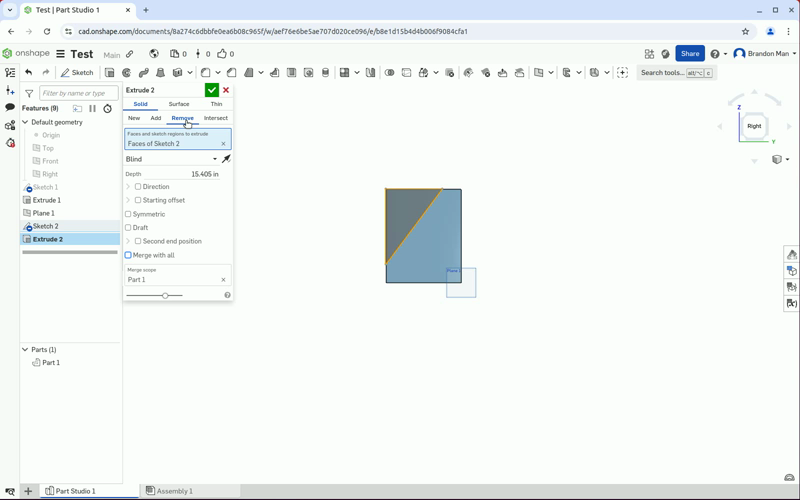
key(space)
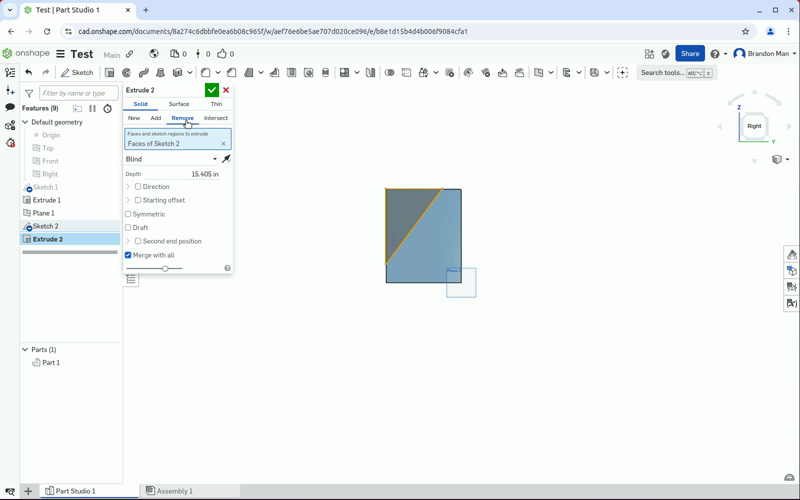
key(enter)
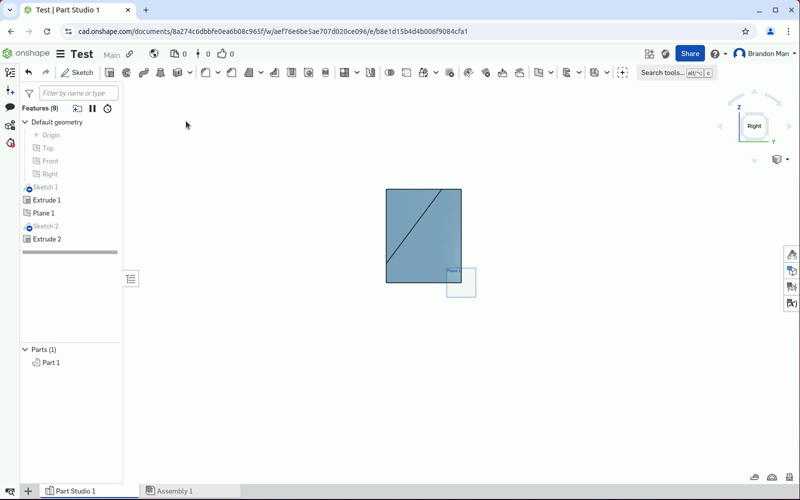
key(shift+h)
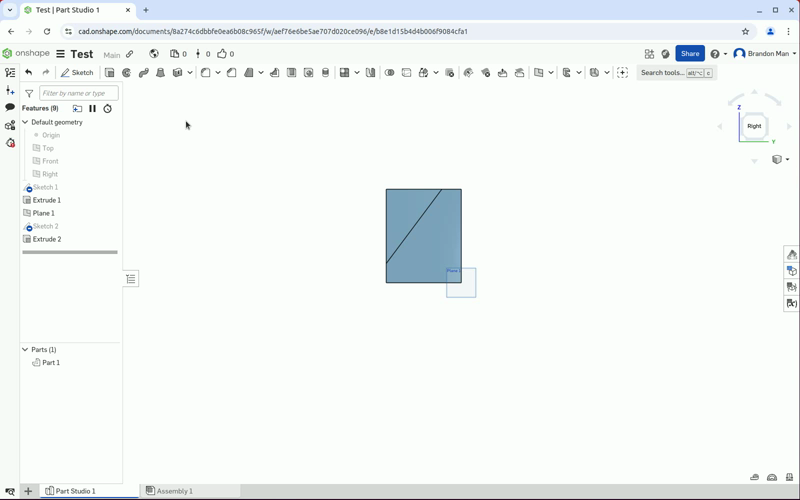
key(shift+h)
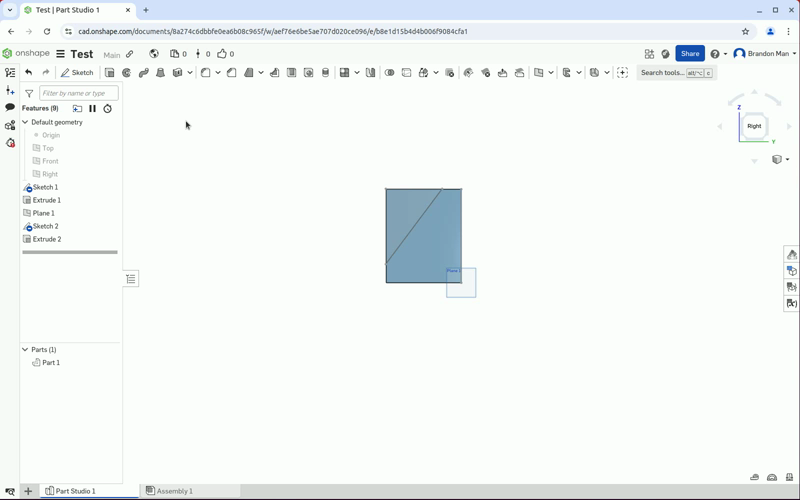
key(shift+7)
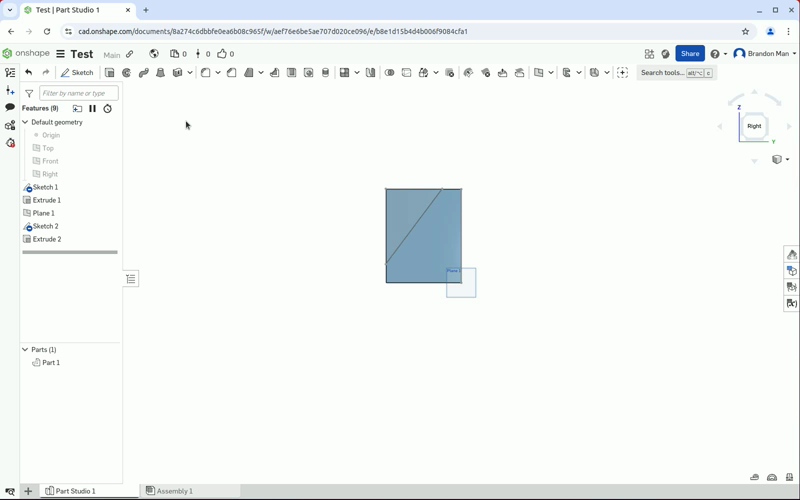
key(right, 2)
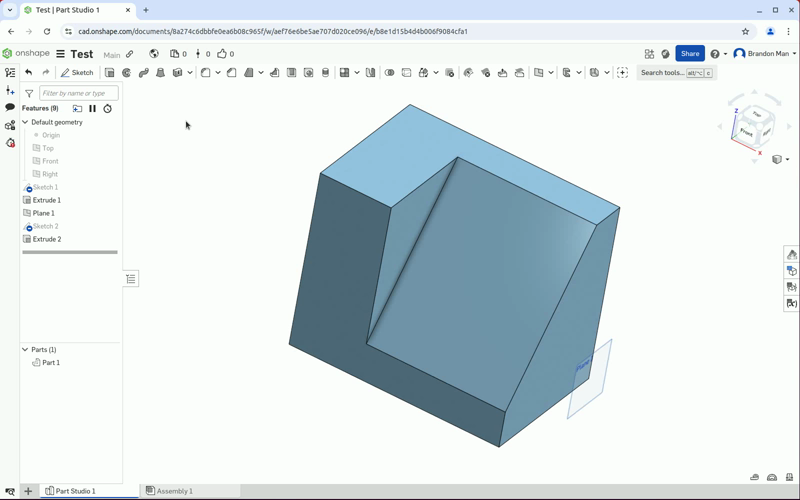
key(down, 2)
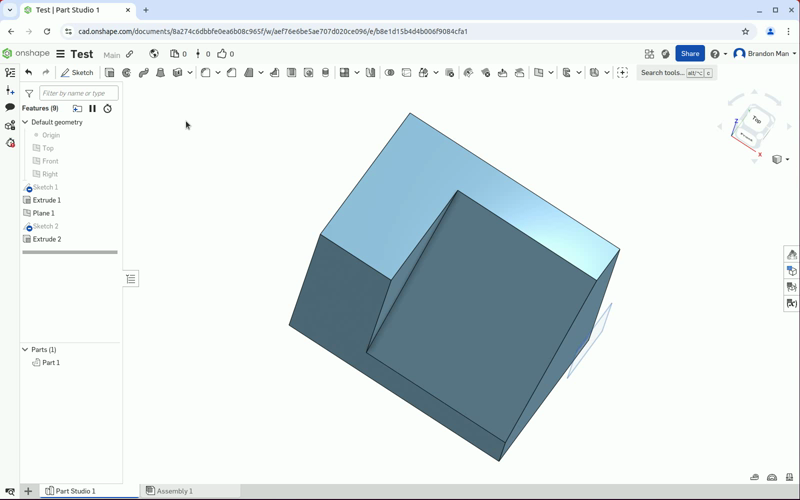
key(up, 2)
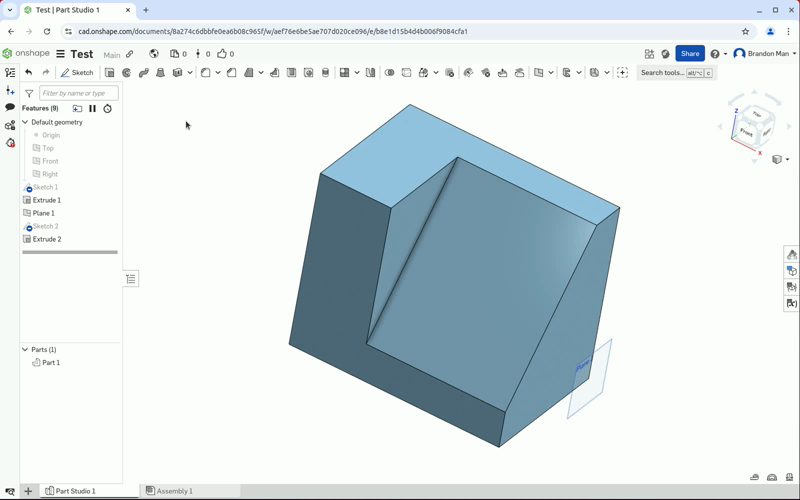
key(left, 2)
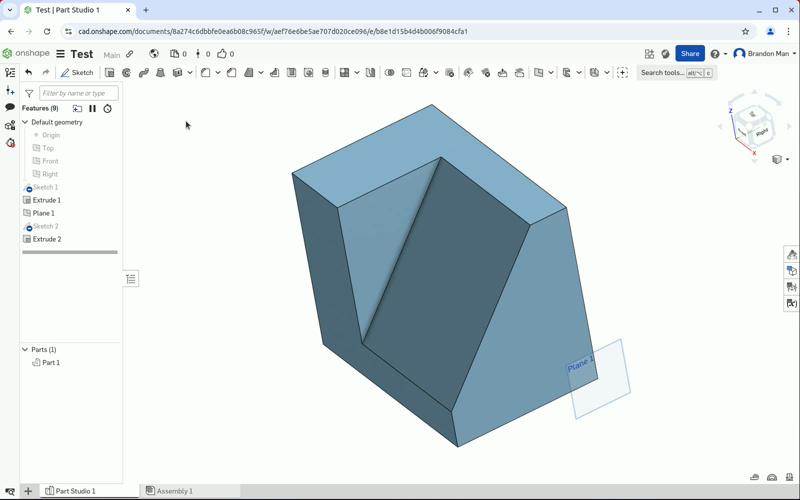
mouse_move(73, 189)
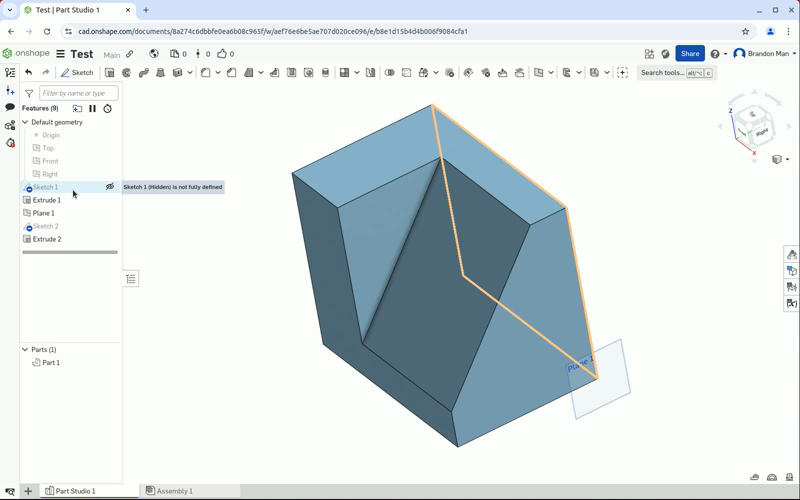
click(73, 189)